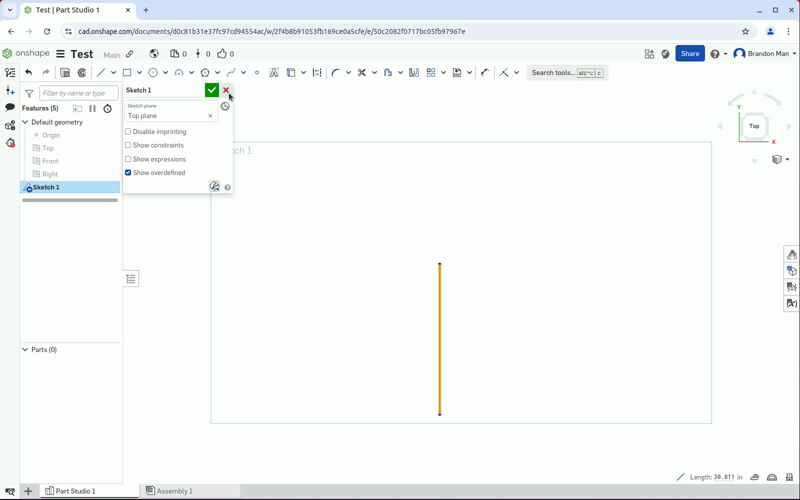
key(shift+h)
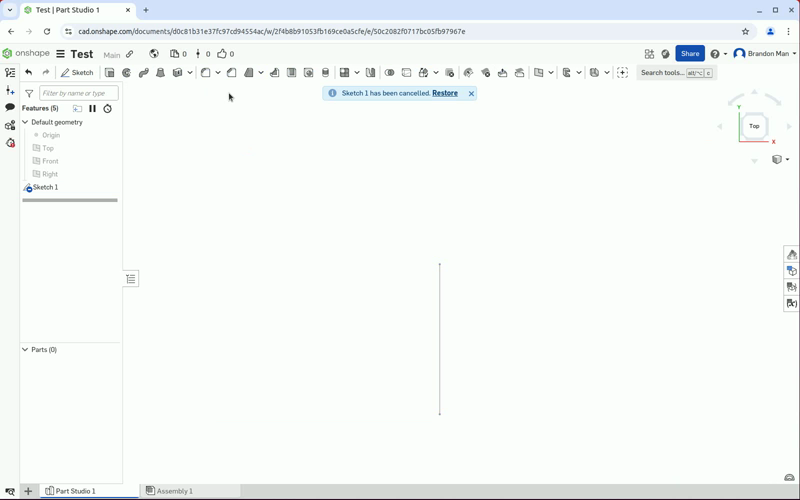
key(shift+s)
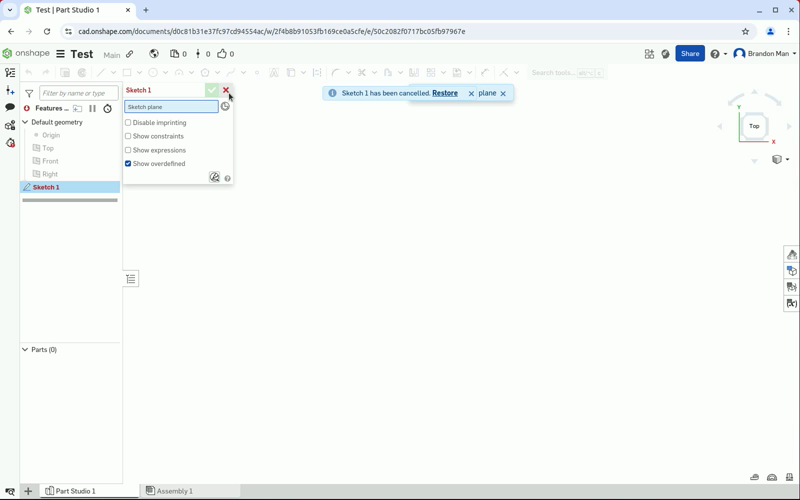
mouse_move(73, 150)
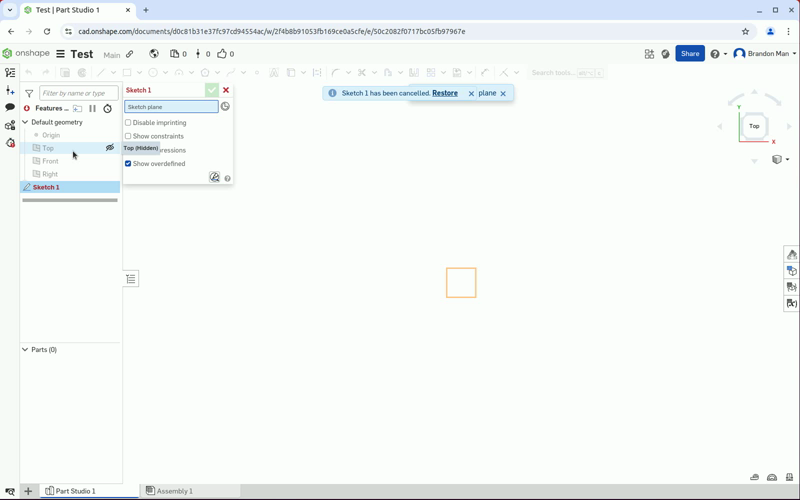
click(73, 150)
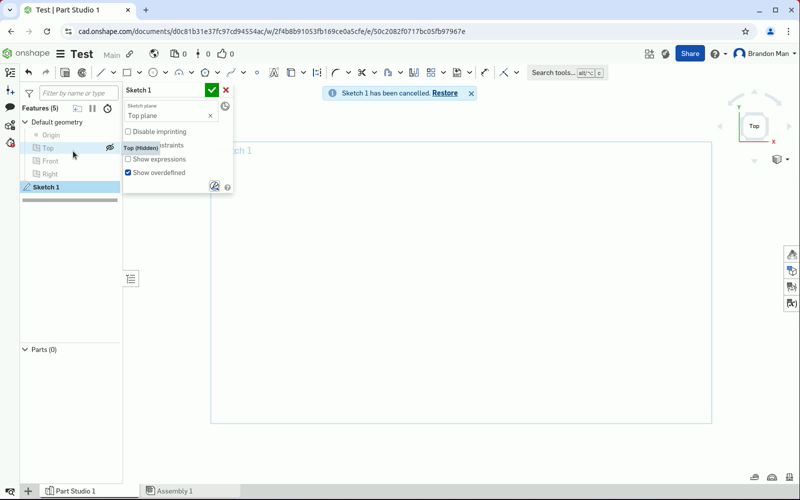
mouse_move(73, 352)
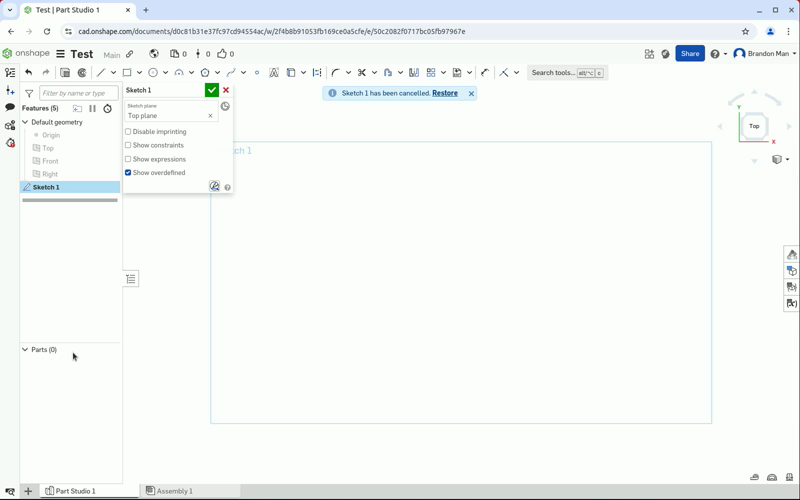
key(y)
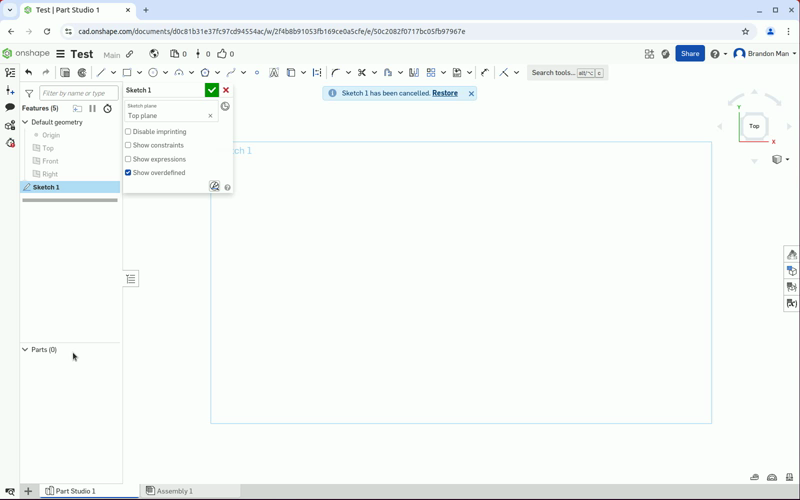
key(l)
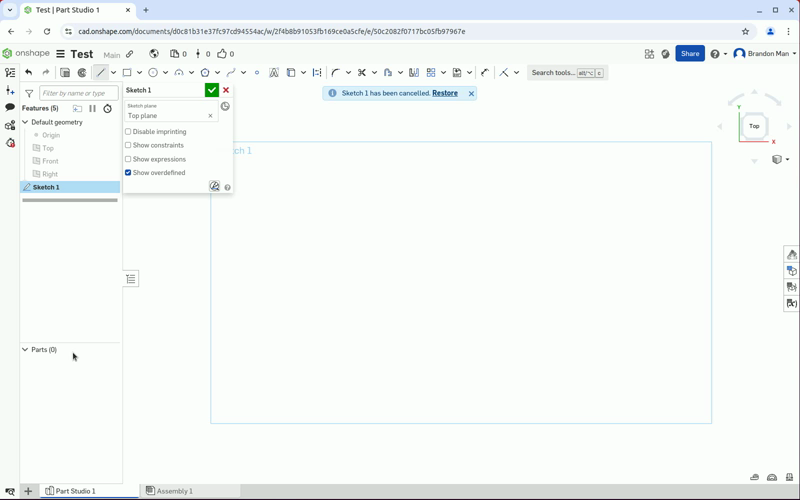
key_down(shift)
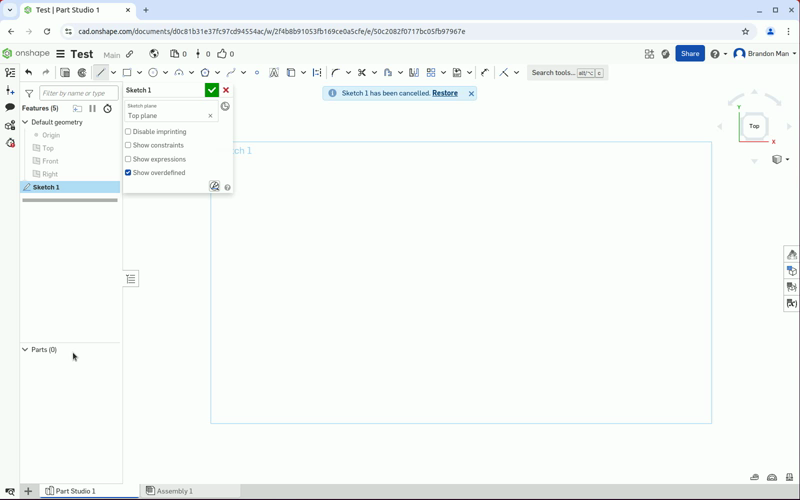
mouse_move(359, 374)
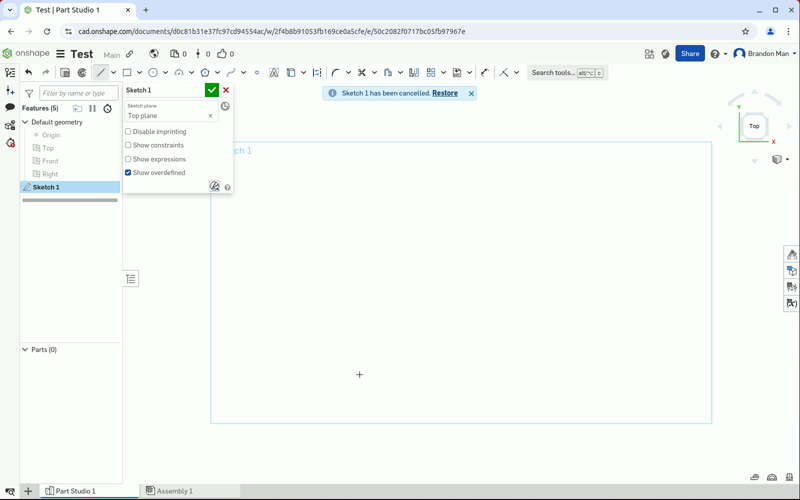
click(359, 374)
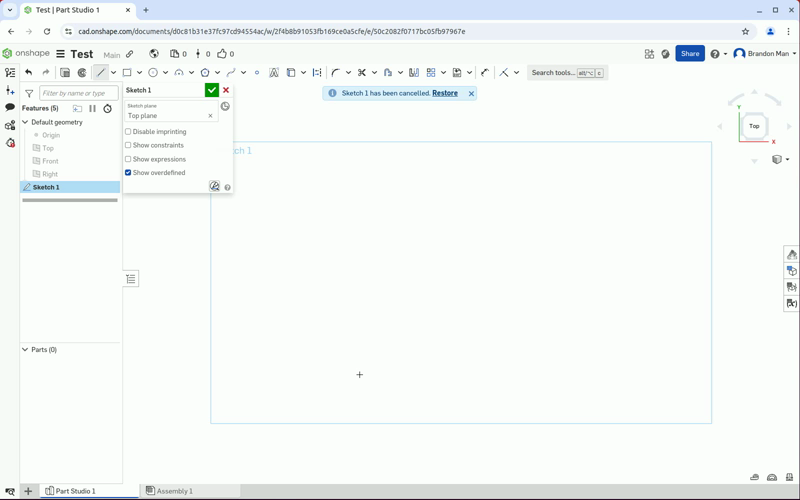
key_up(shift)
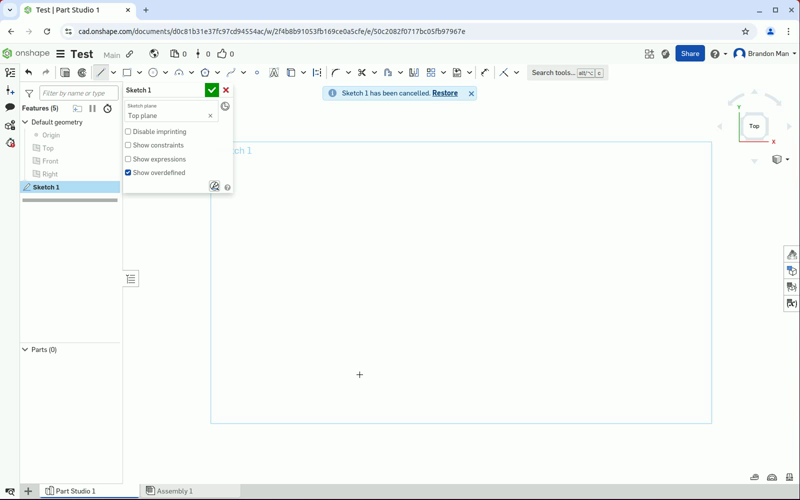
key_down(shift)
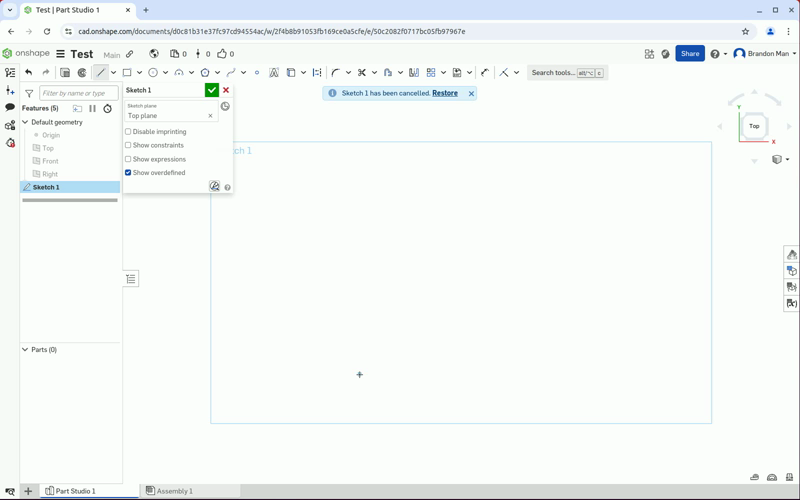
mouse_move(572, 374)
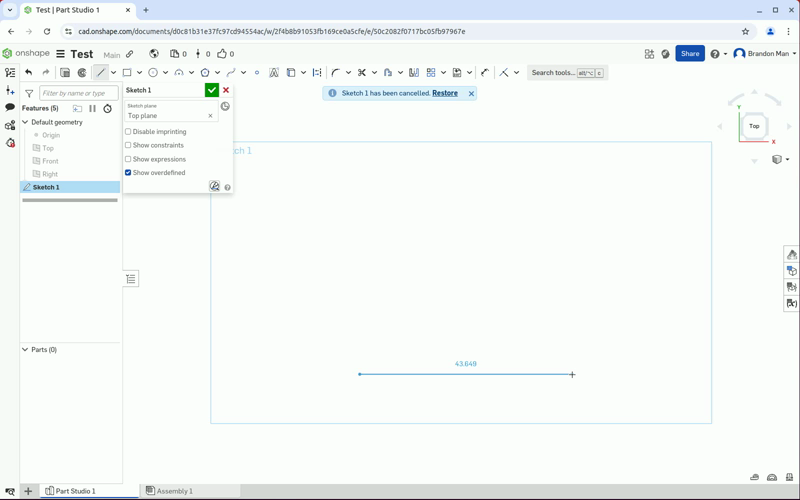
click(572, 374)
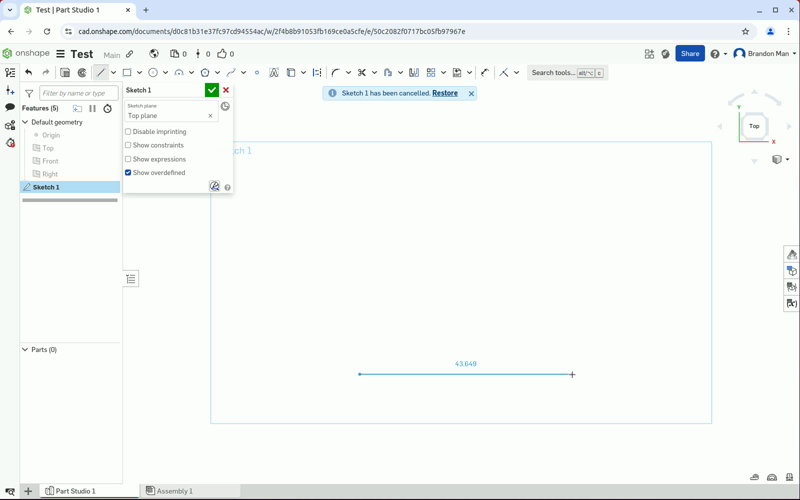
key_up(shift)
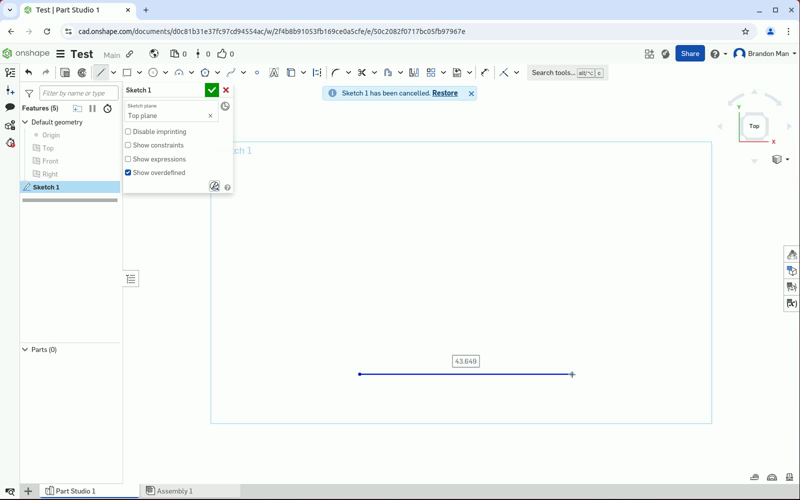
key_down(shift)
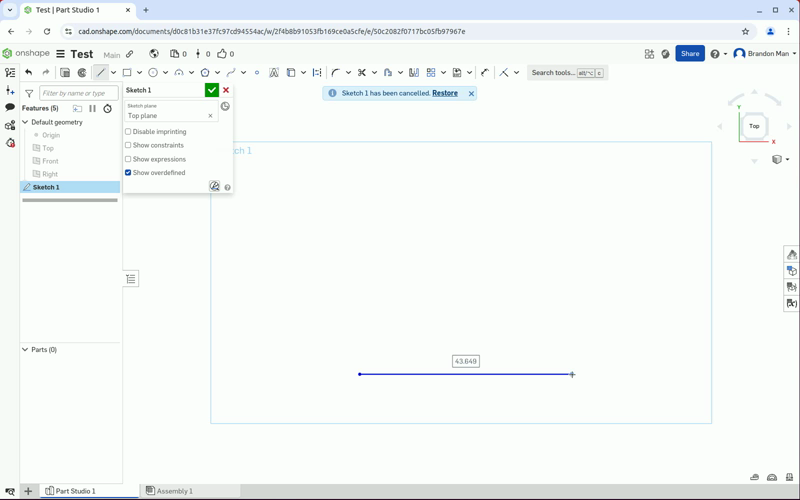
mouse_move(572, 224)
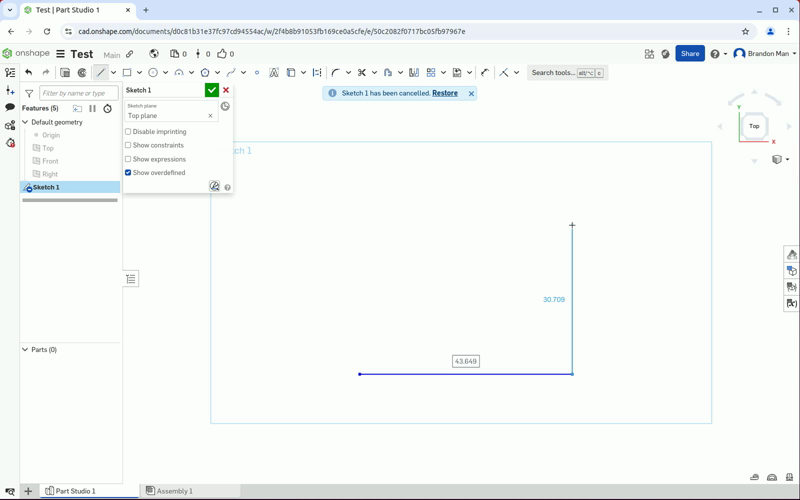
click(572, 224)
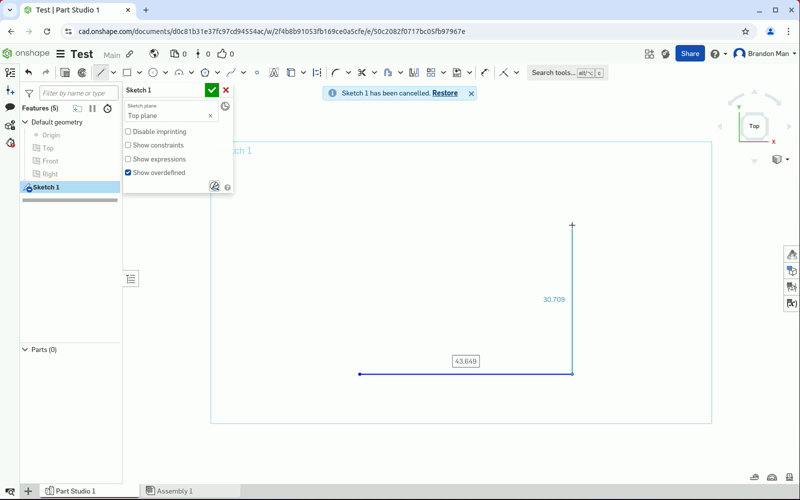
key_up(shift)
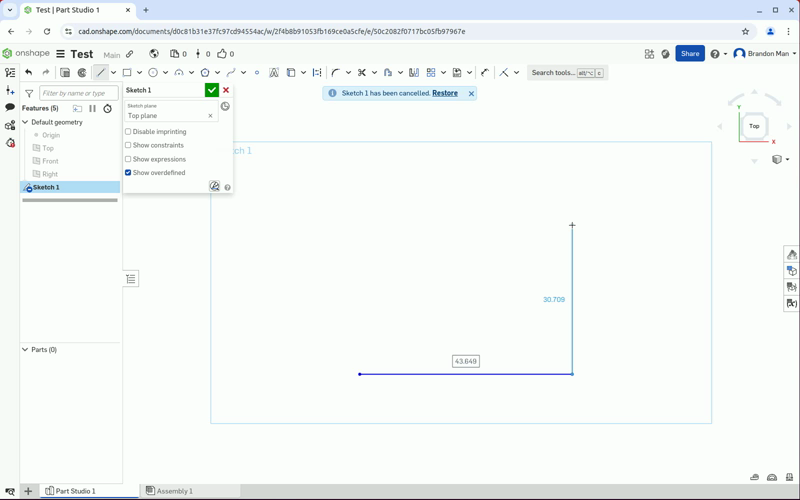
key_down(shift)
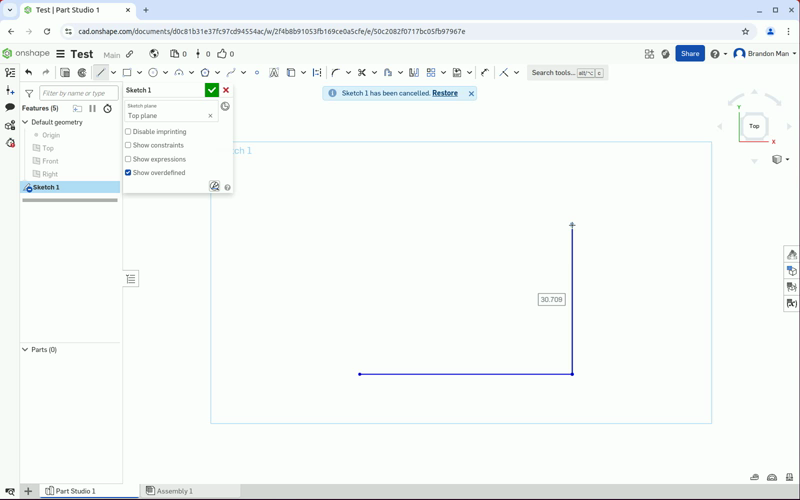
mouse_move(359, 224)
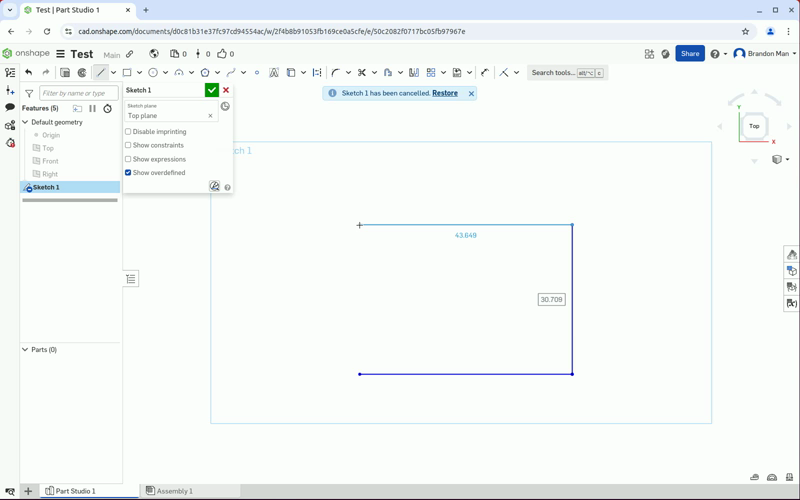
click(359, 224)
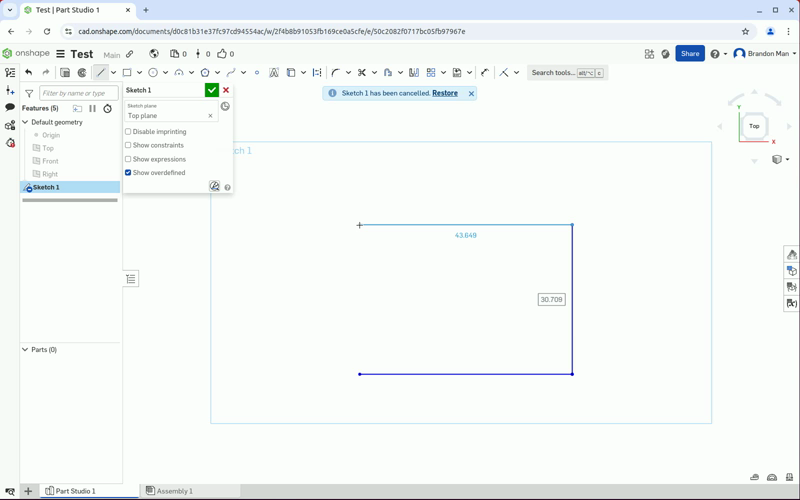
key_up(shift)
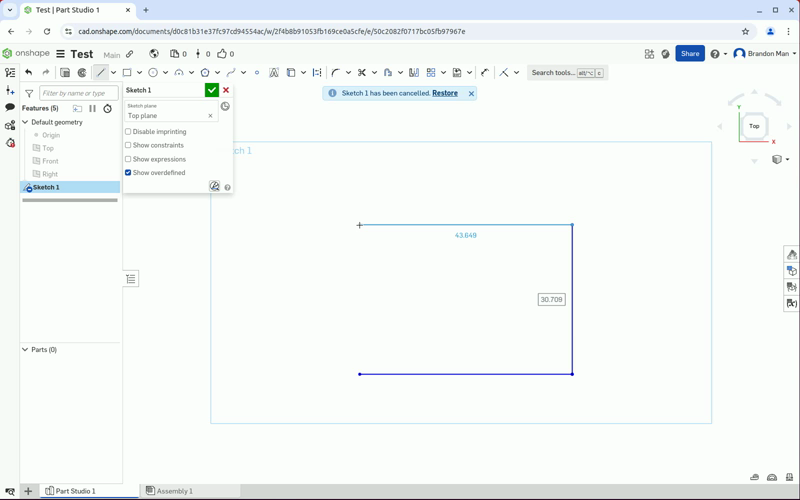
key_down(shift)
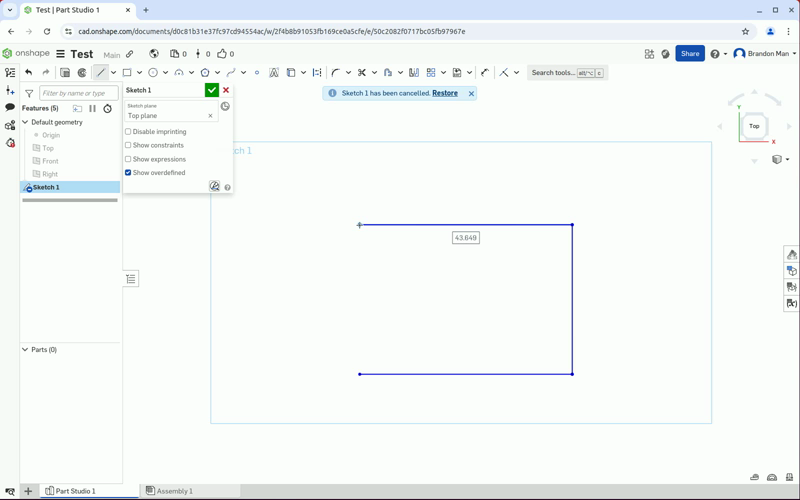
mouse_move(359, 374)
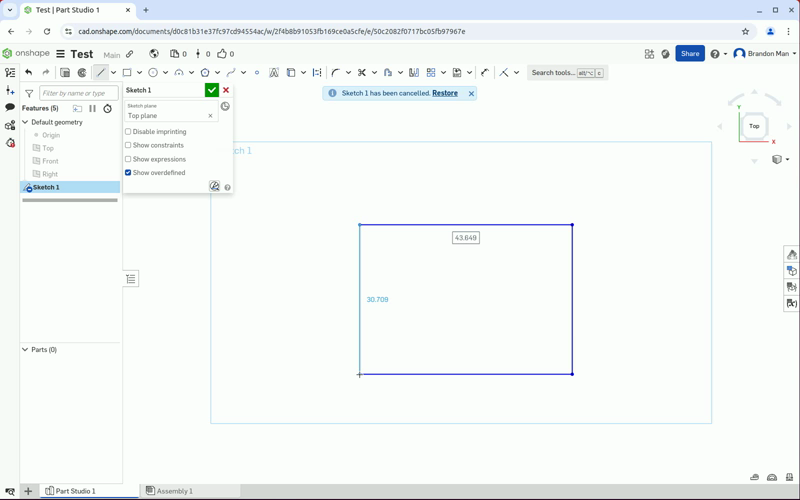
key_up(shift)
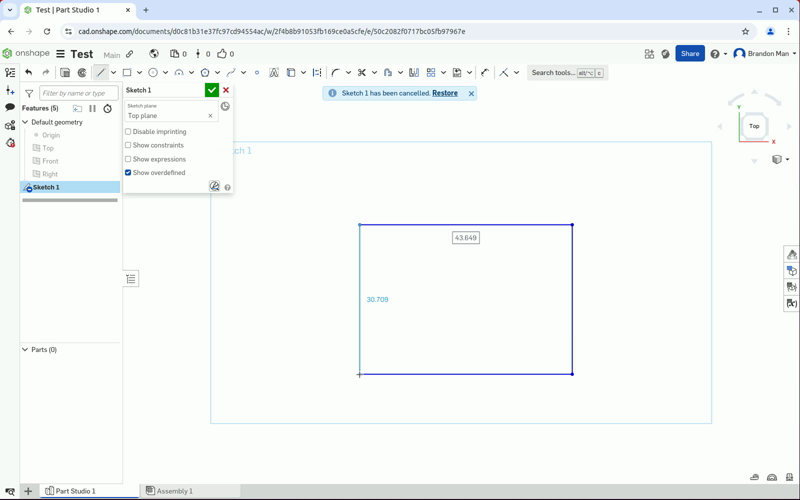
click(359, 374)
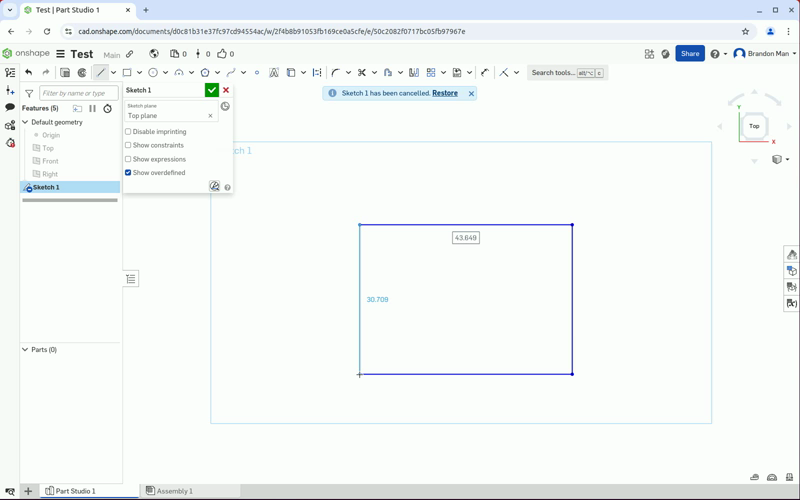
key(esc)
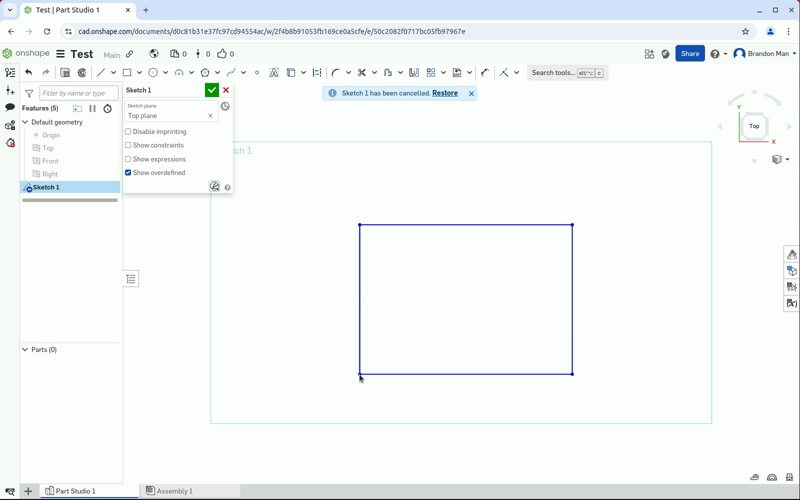
mouse_move(480, 252)
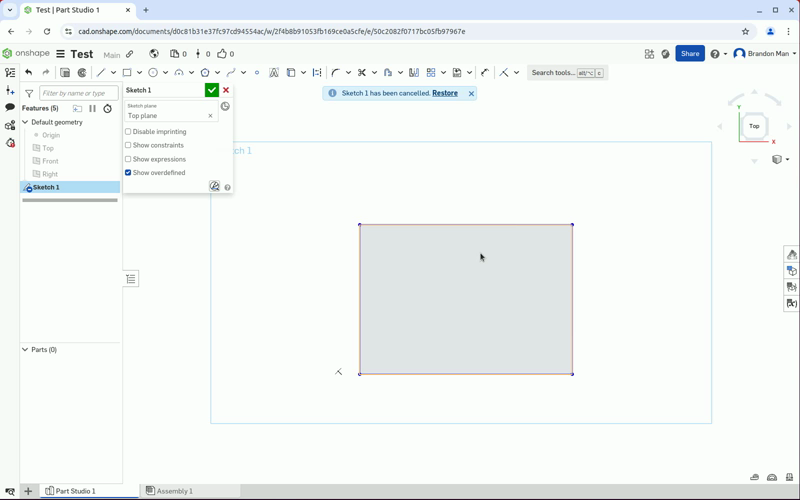
click(480, 252)
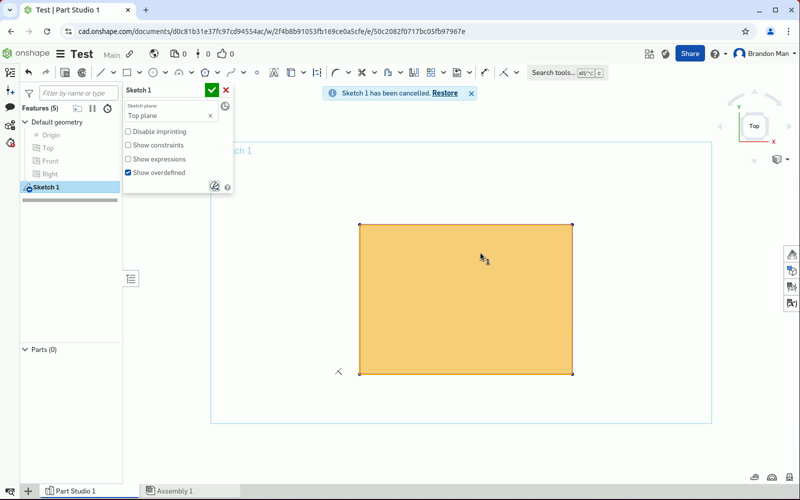
mouse_move(73, 352)
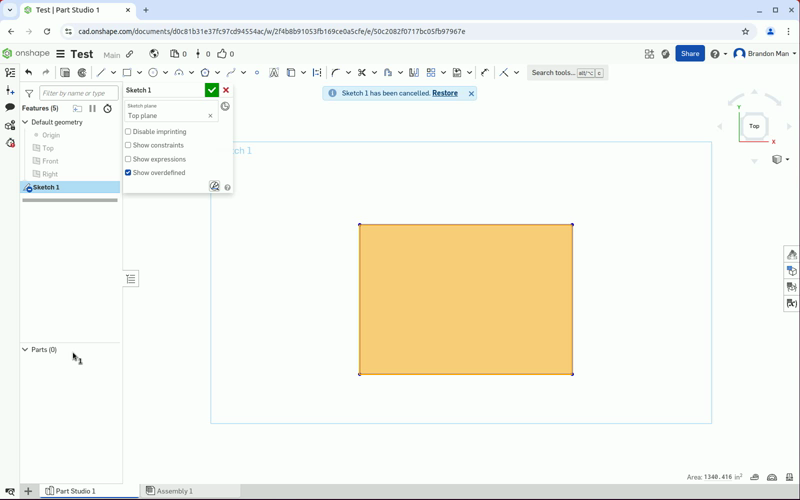
key(shift+y)
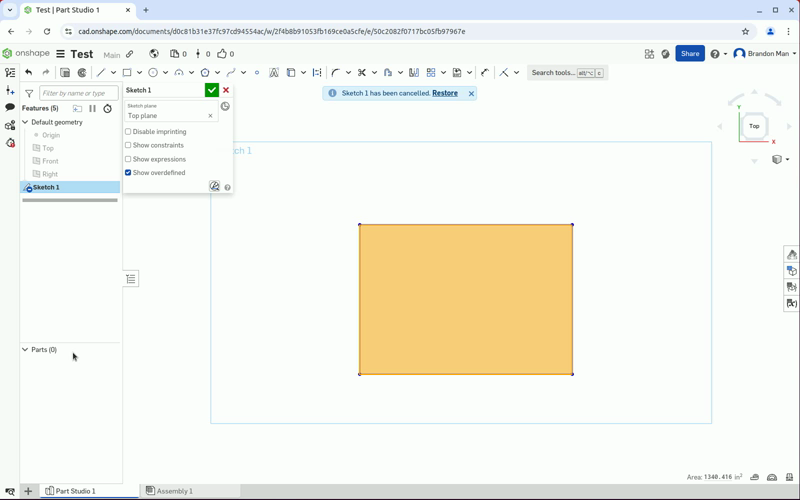
key(shift+e)
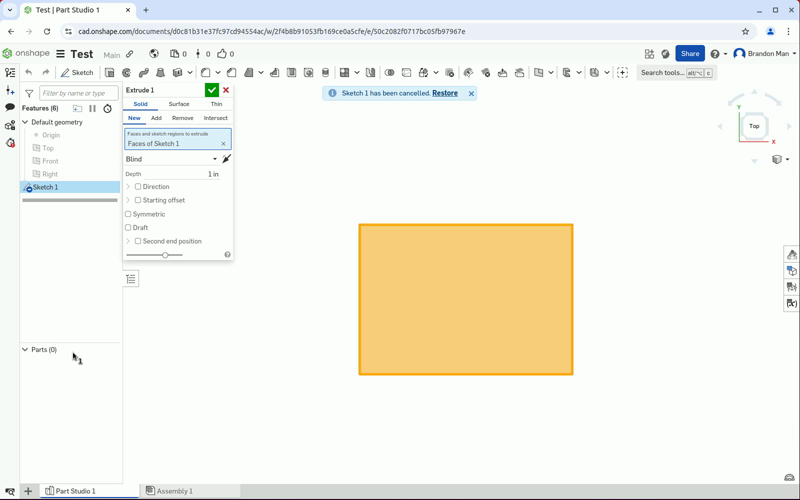
mouse_move(143, 106)
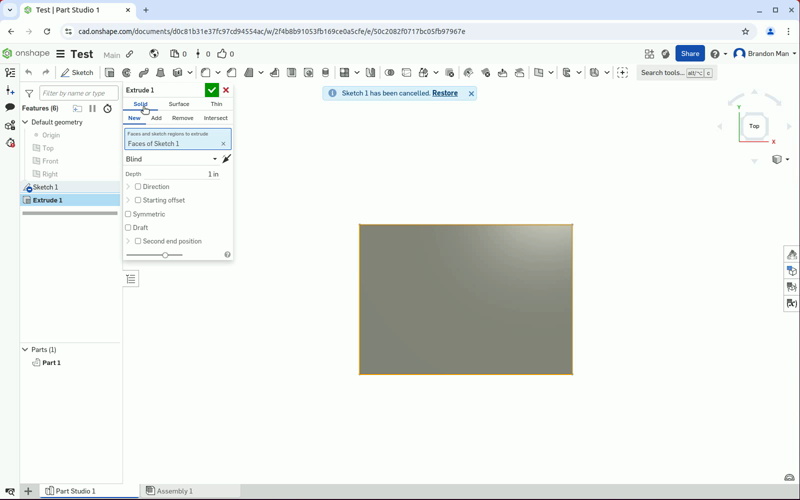
click(143, 106)
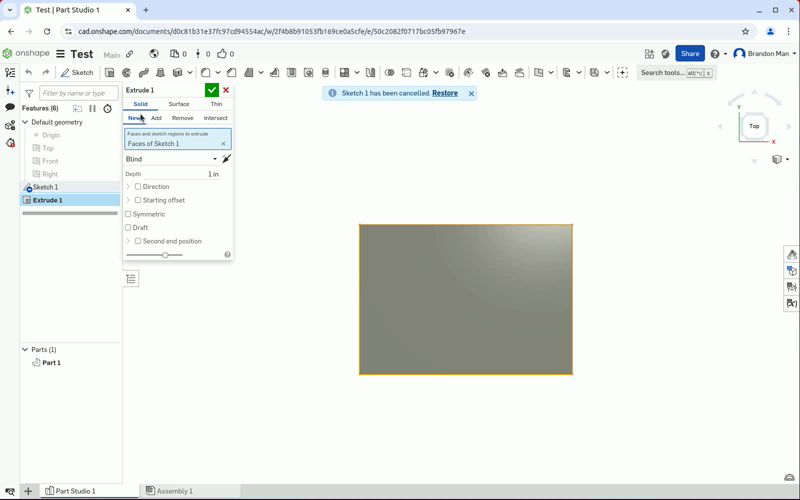
mouse_move(137, 120)
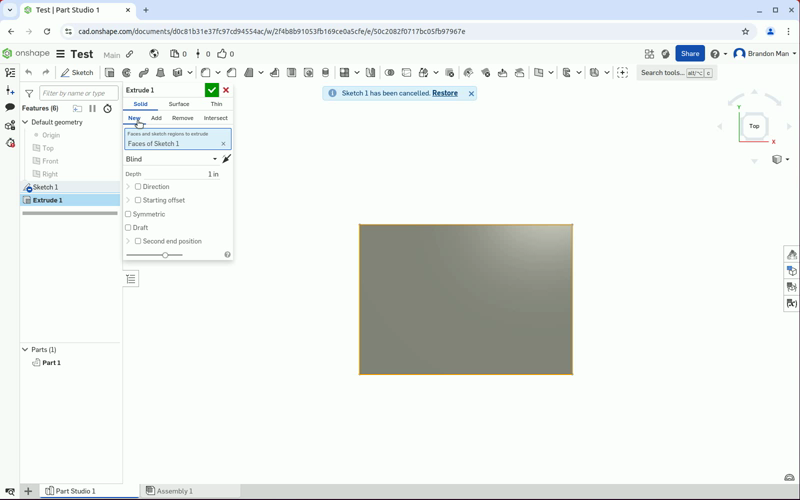
click(137, 120)
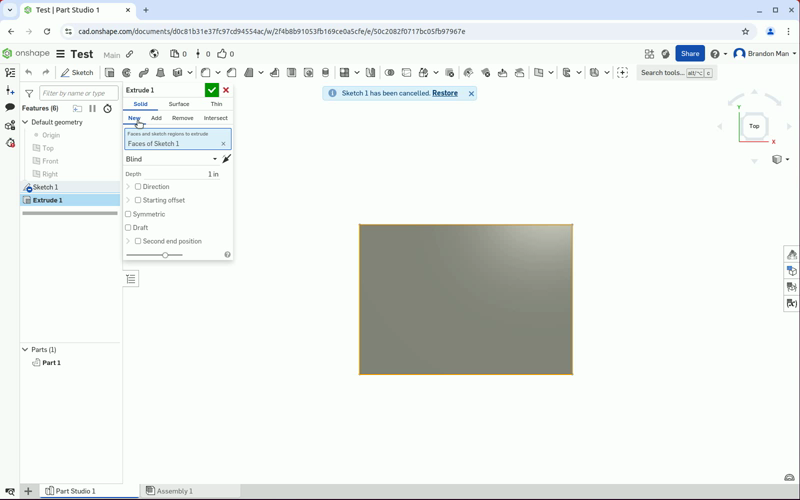
key(tab, 4)
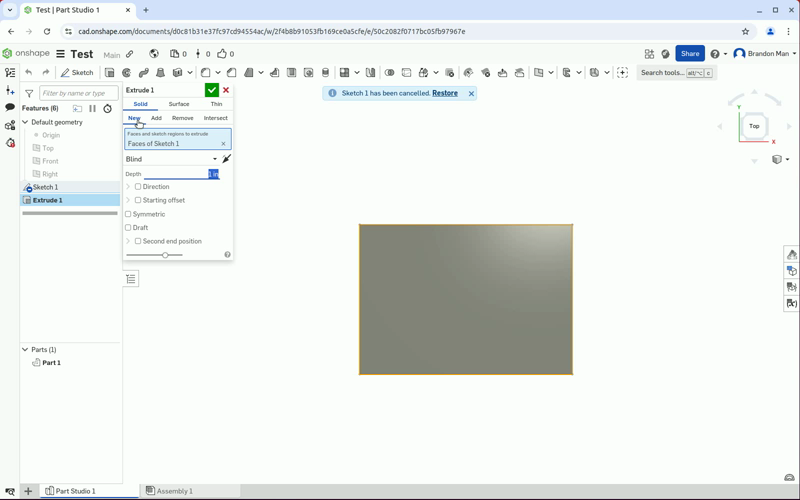
text(7.221)
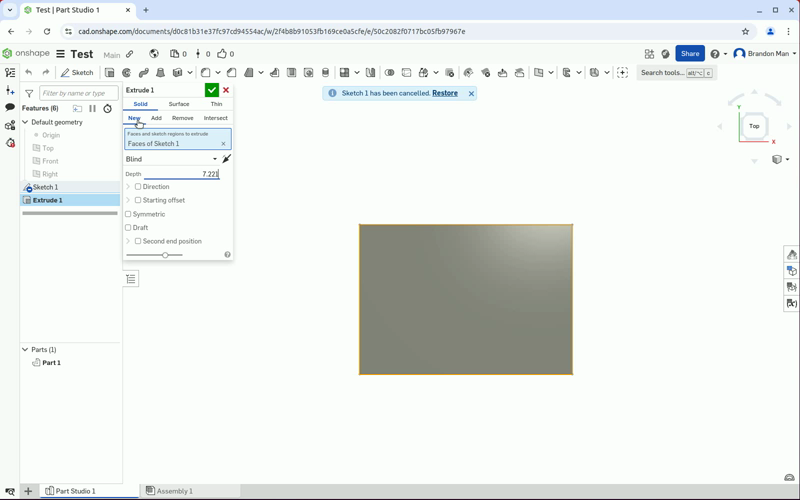
key(enter)
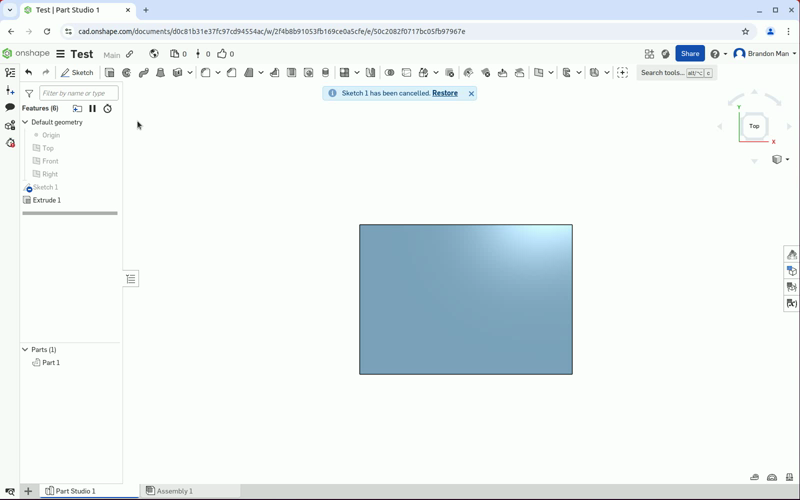
key(shift+h)
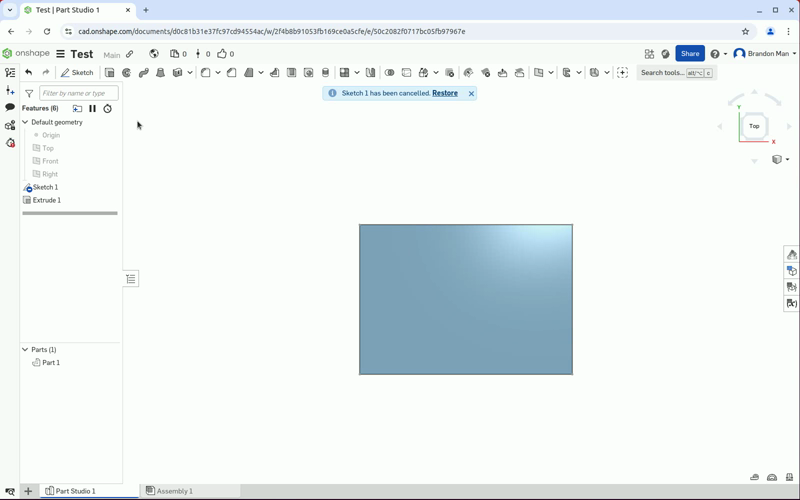
key(shift+h)
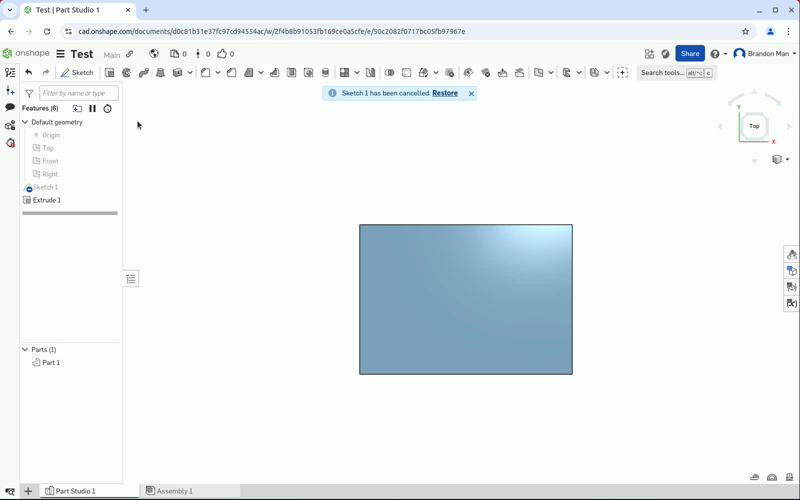
mouse_move(73, 189)
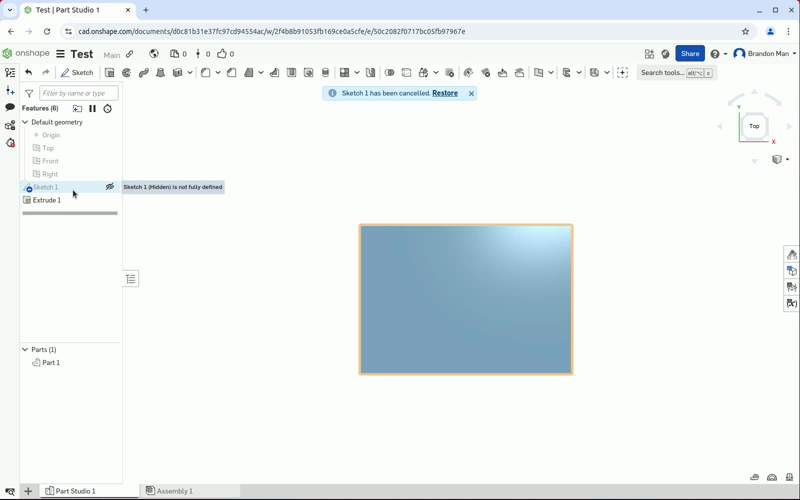
click(73, 189)
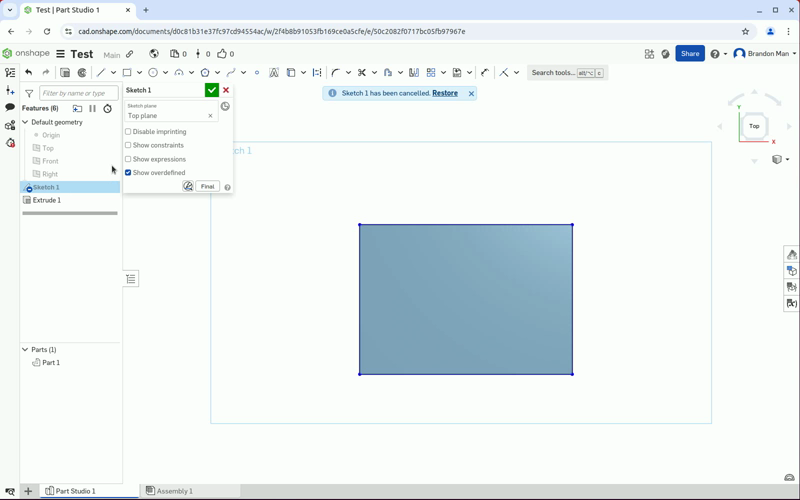
mouse_move(229, 92)
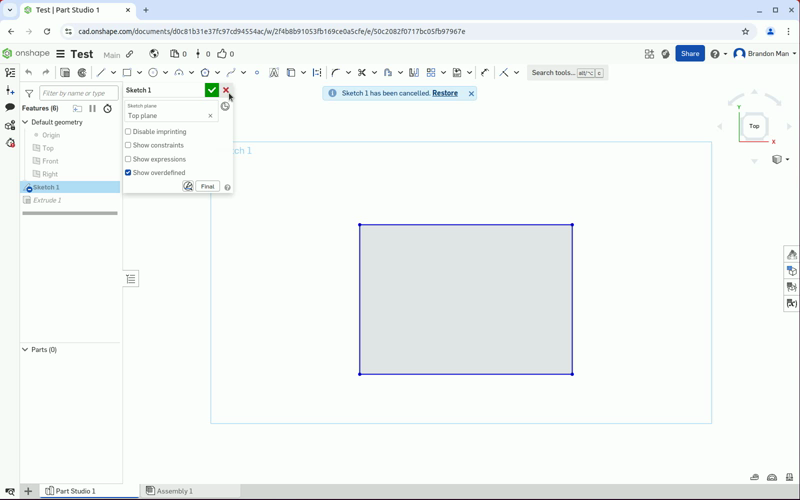
click(229, 92)
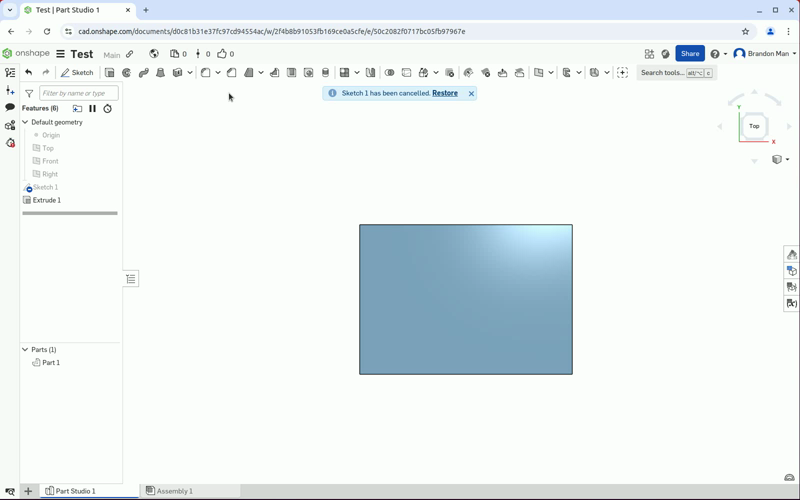
mouse_move(541, 75)
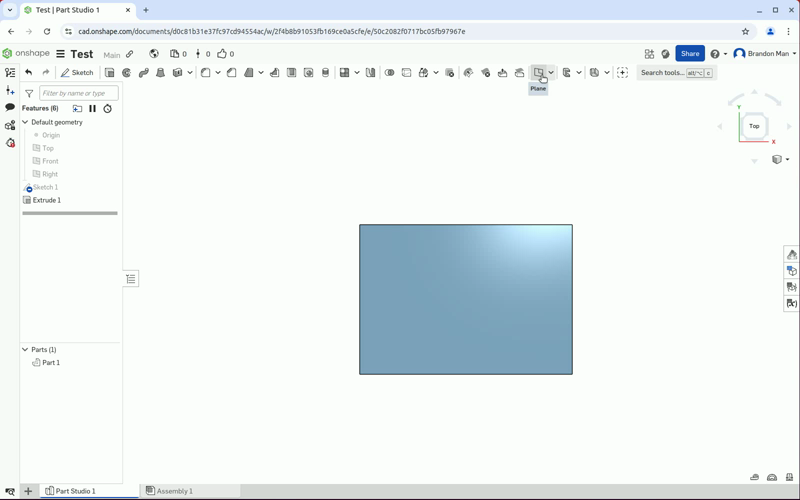
click(541, 75)
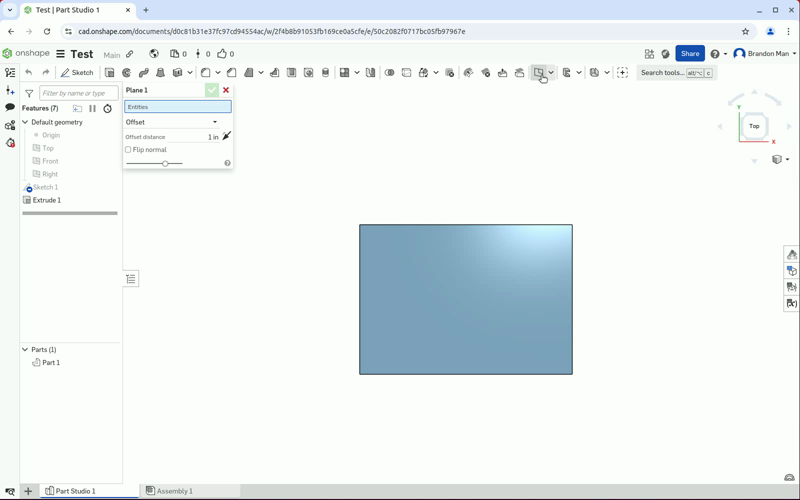
mouse_move(73, 150)
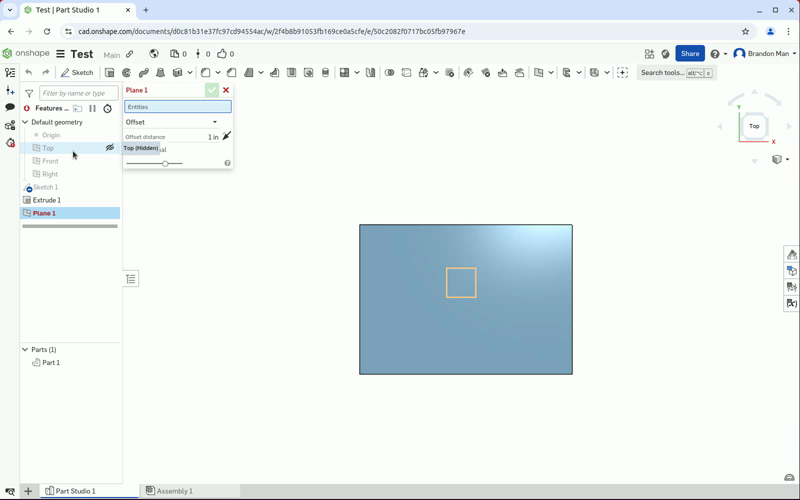
click(73, 150)
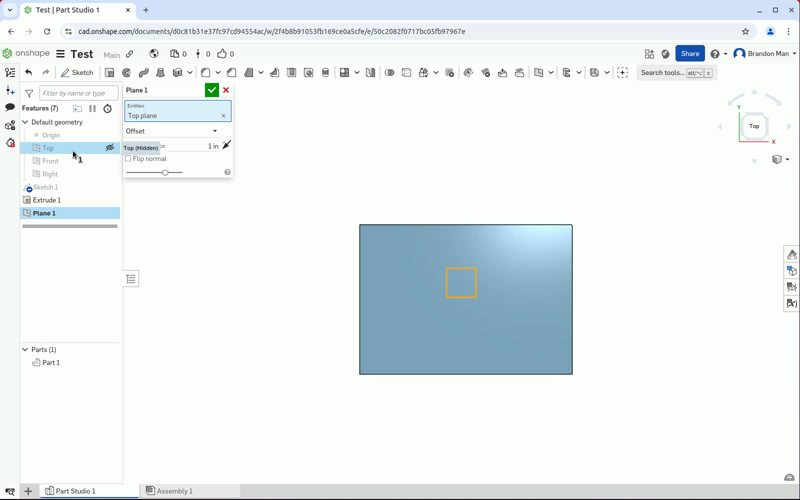
key(tab, 2)
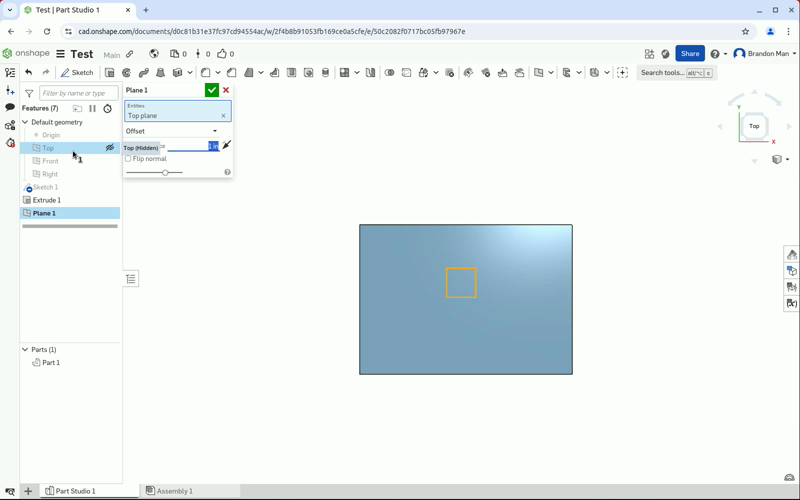
text(7.21)
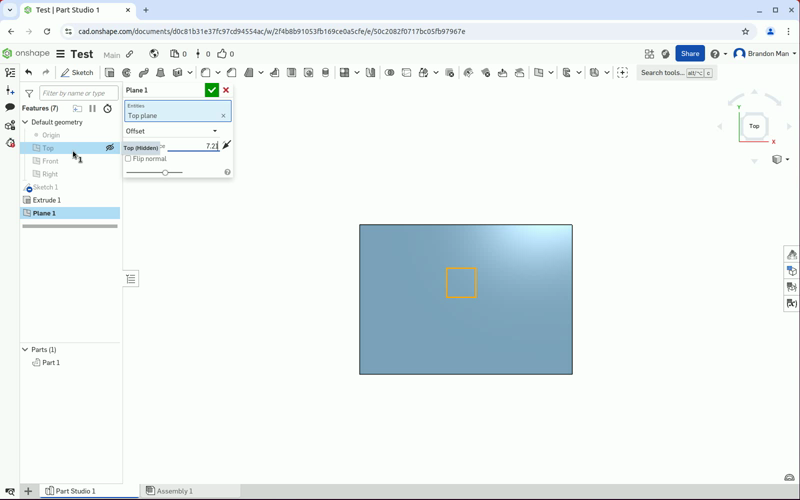
key(enter, 2)
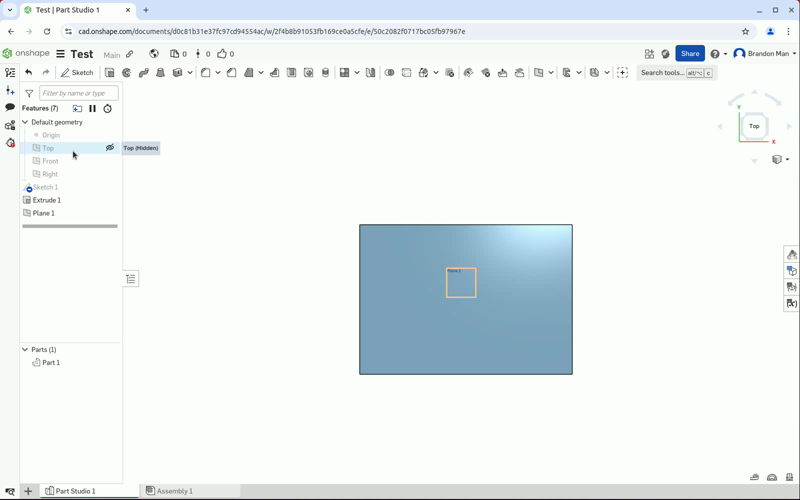
key(shift+s)
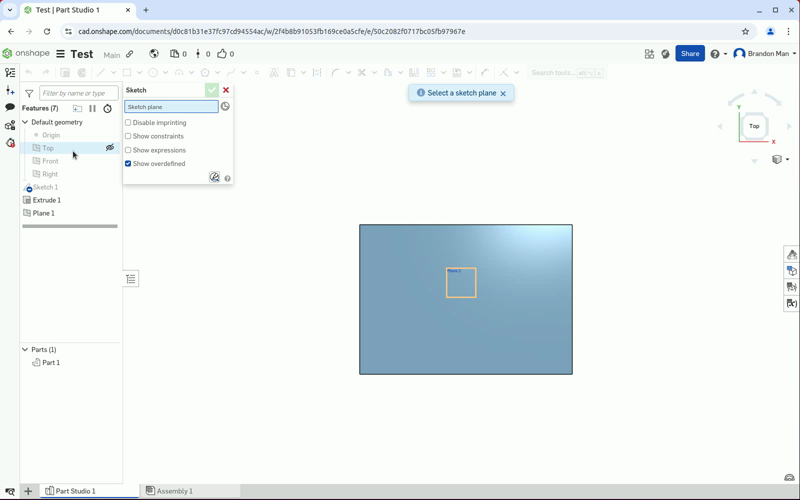
mouse_move(73, 215)
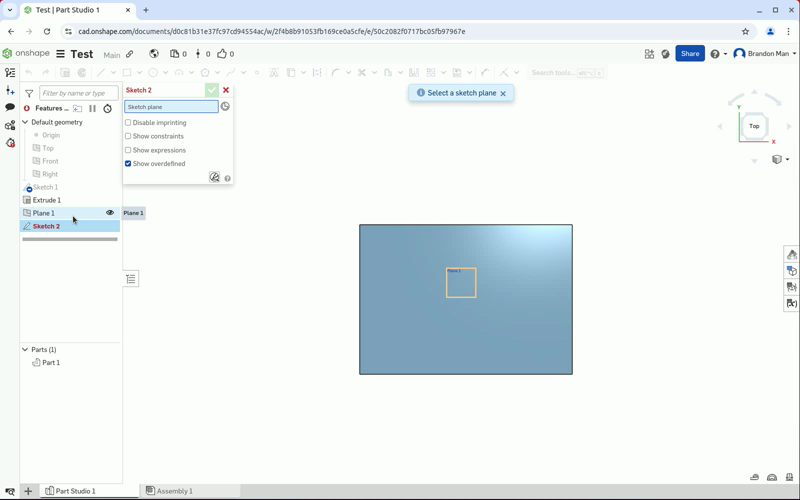
click(73, 215)
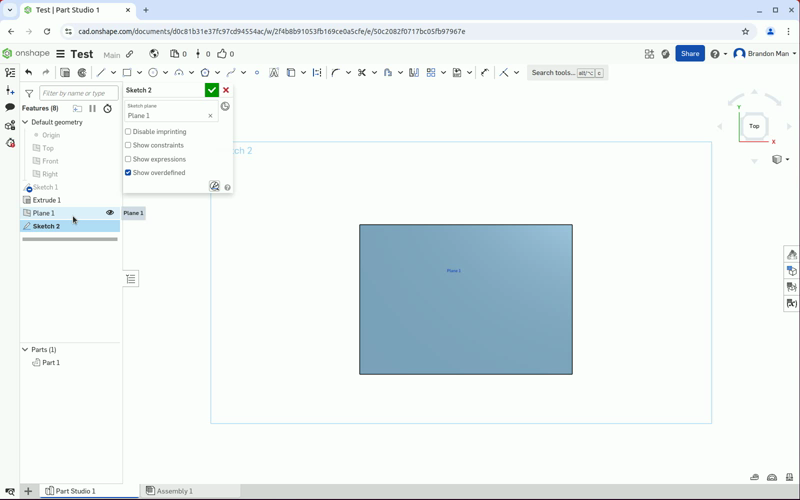
mouse_move(73, 352)
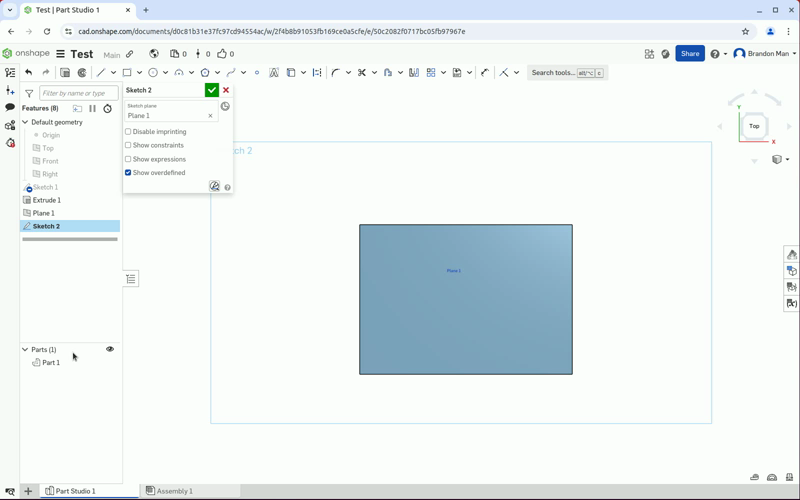
key(y)
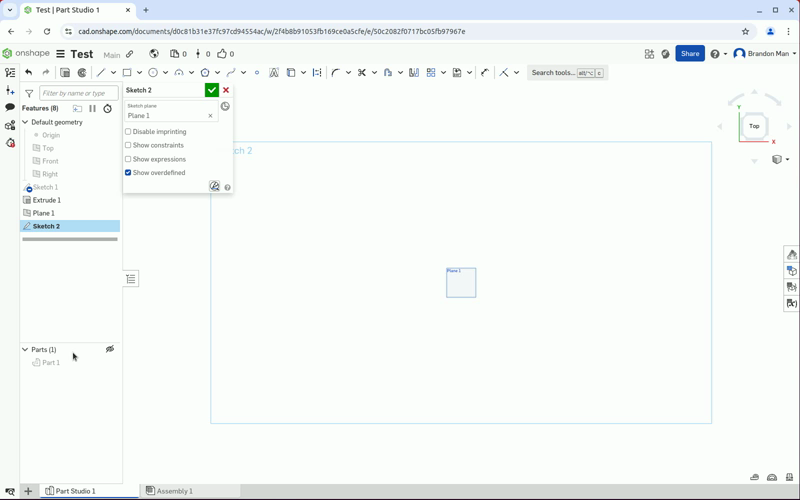
key(c)
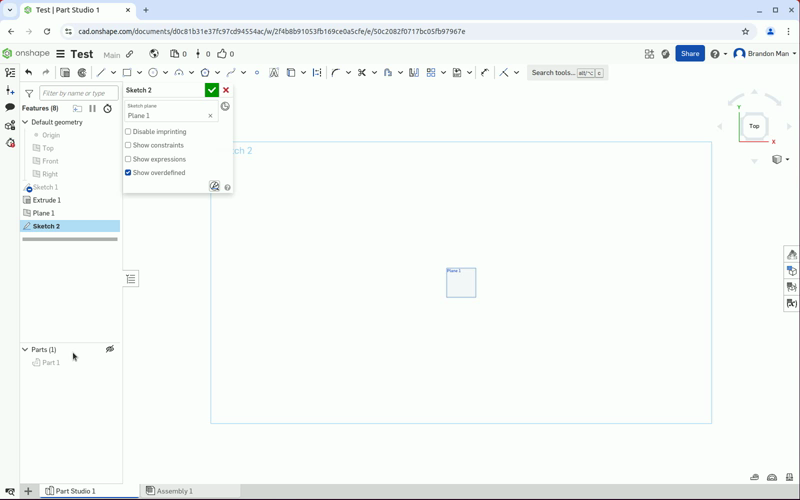
key_down(shift)
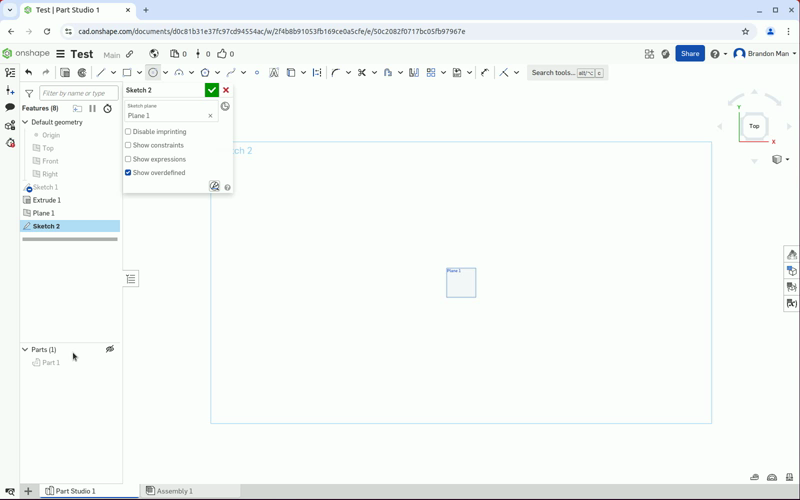
mouse_move(500, 297)
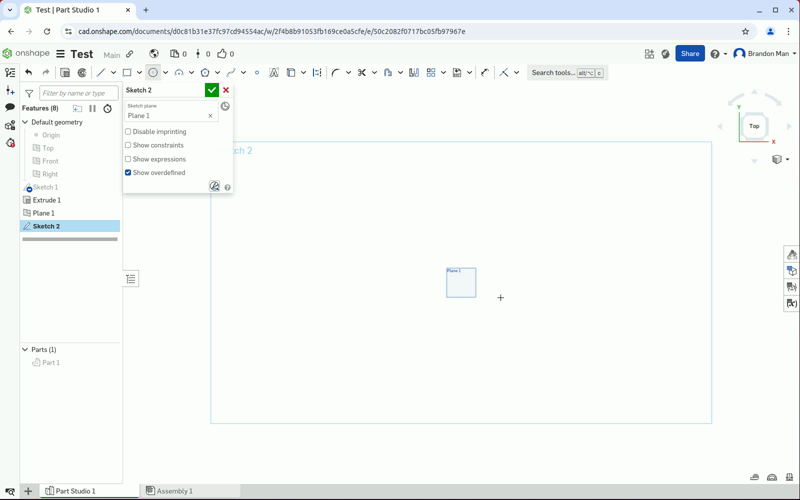
click(500, 297)
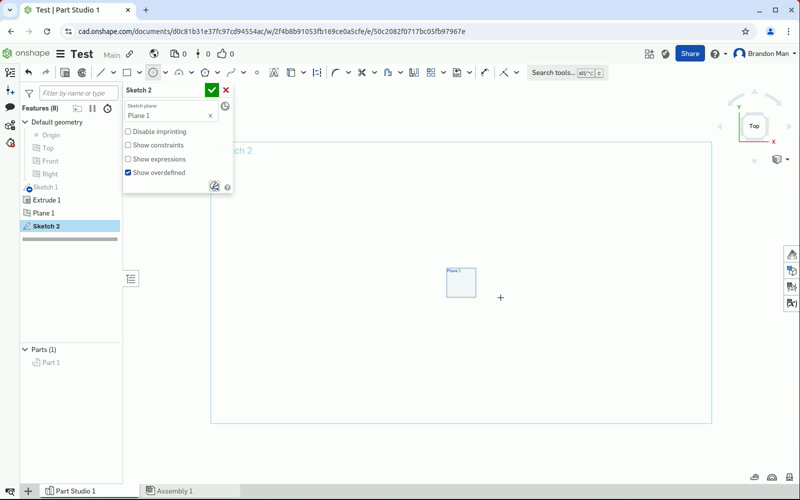
key_up(shift)
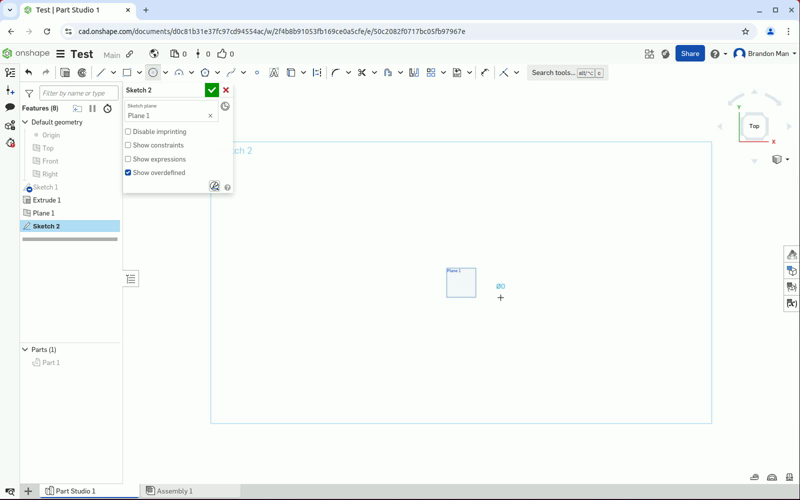
mouse_move(537, 297)
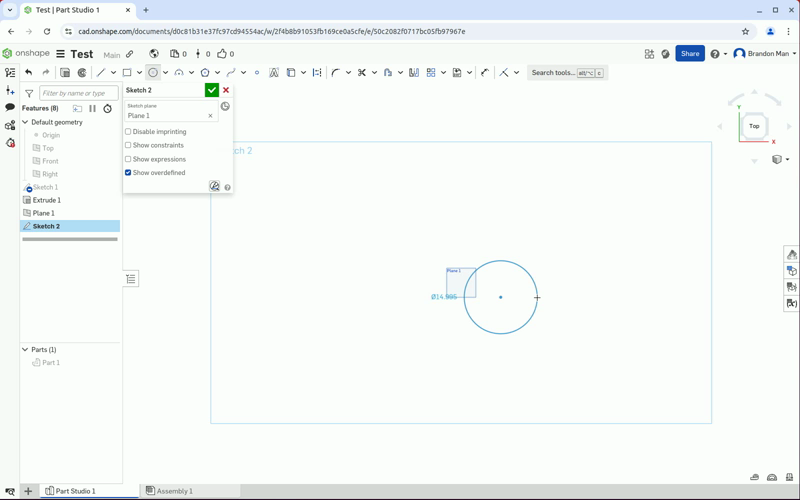
click(537, 297)
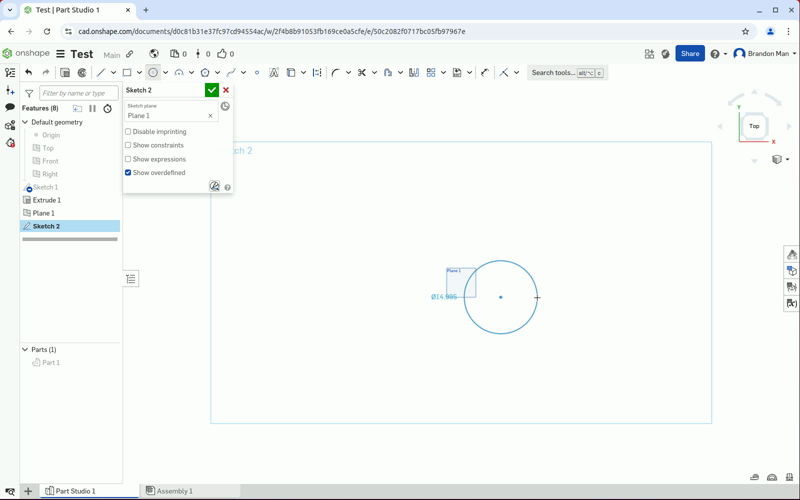
key(esc)
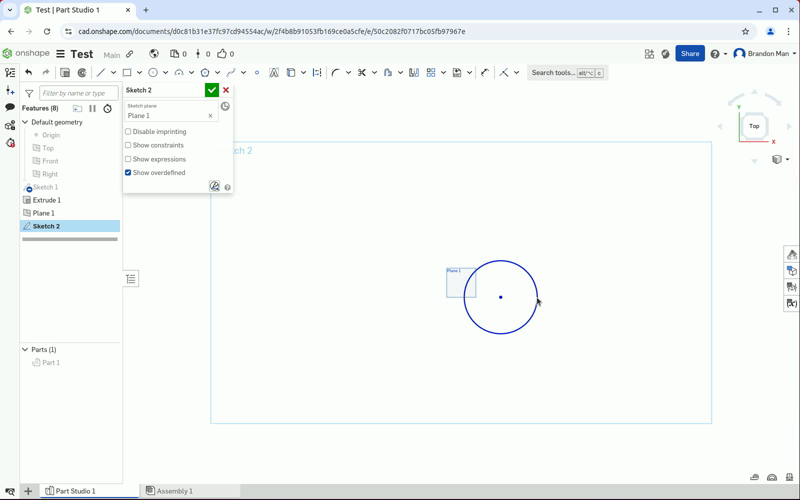
mouse_move(506, 275)
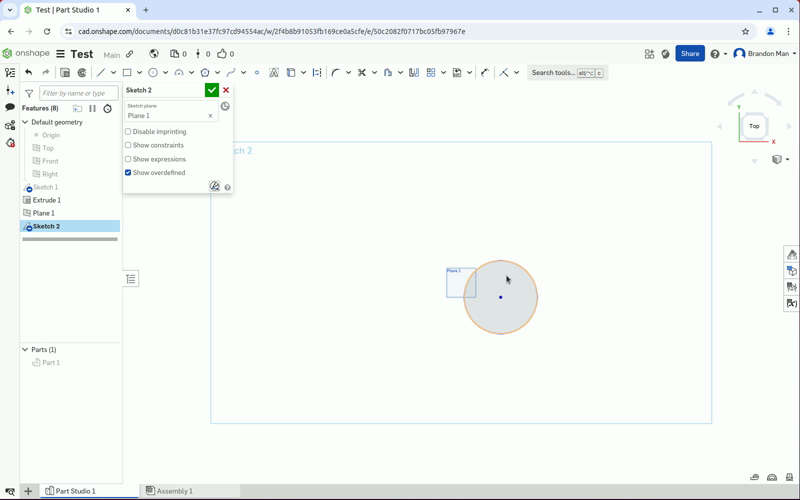
click(506, 275)
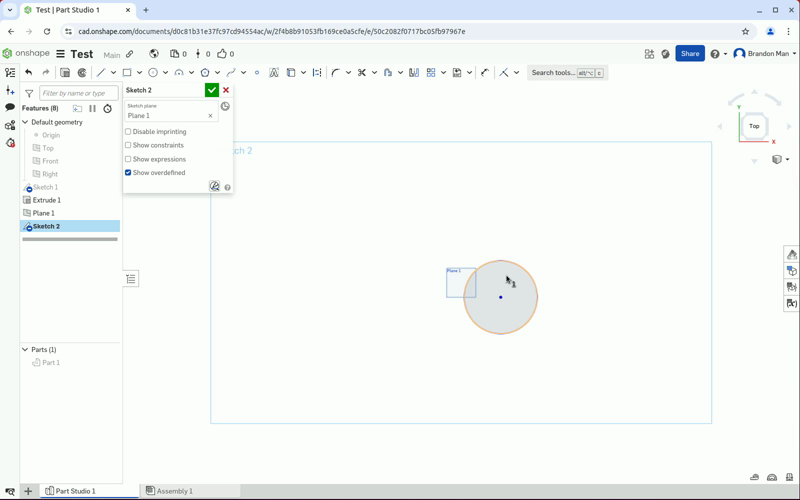
mouse_move(73, 352)
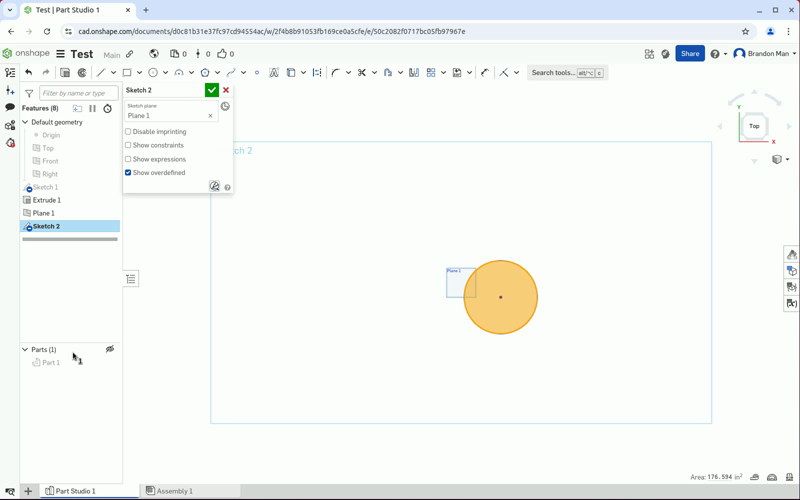
key(shift+y)
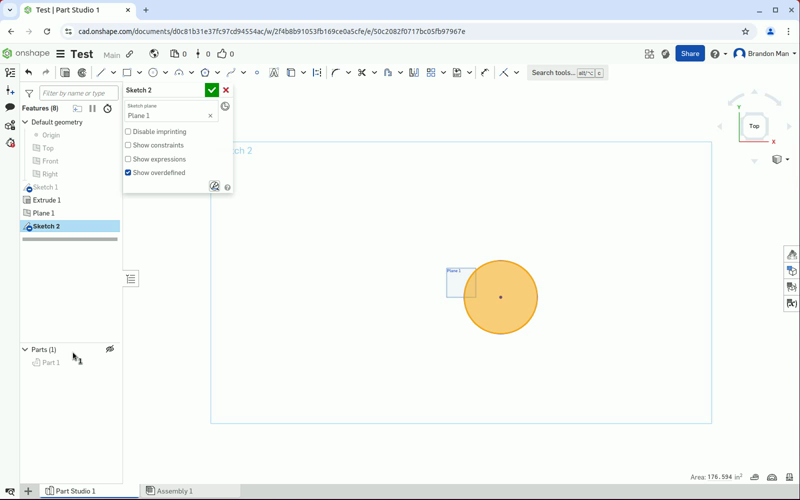
key(shift+e)
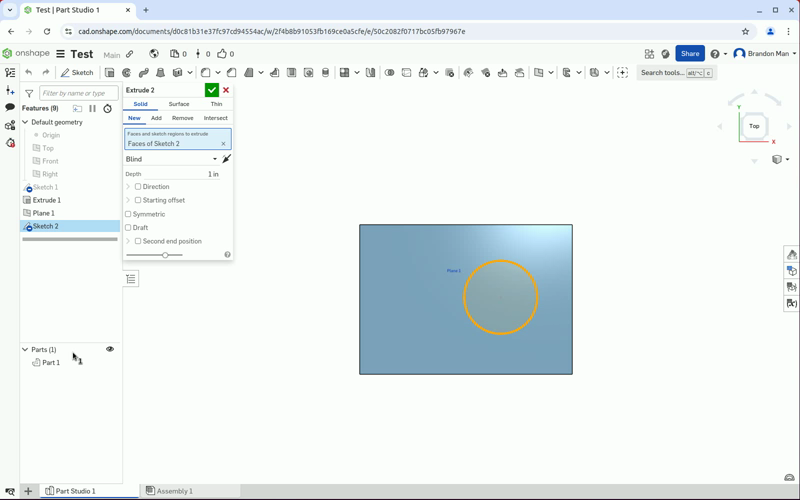
mouse_move(143, 106)
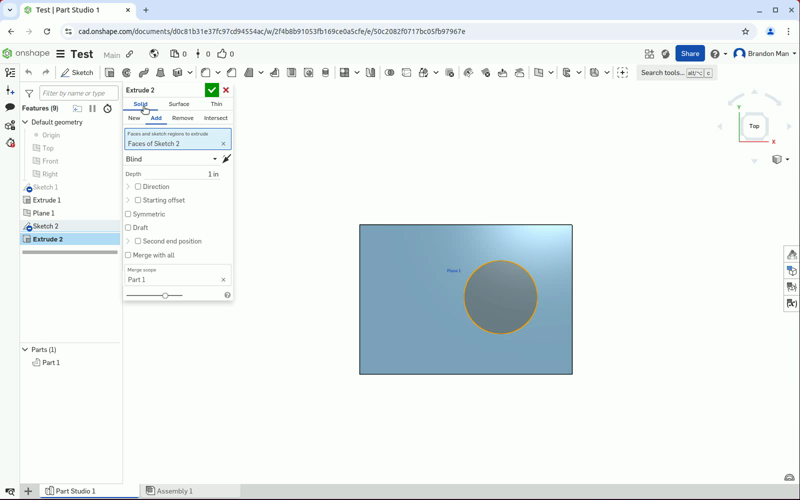
click(143, 106)
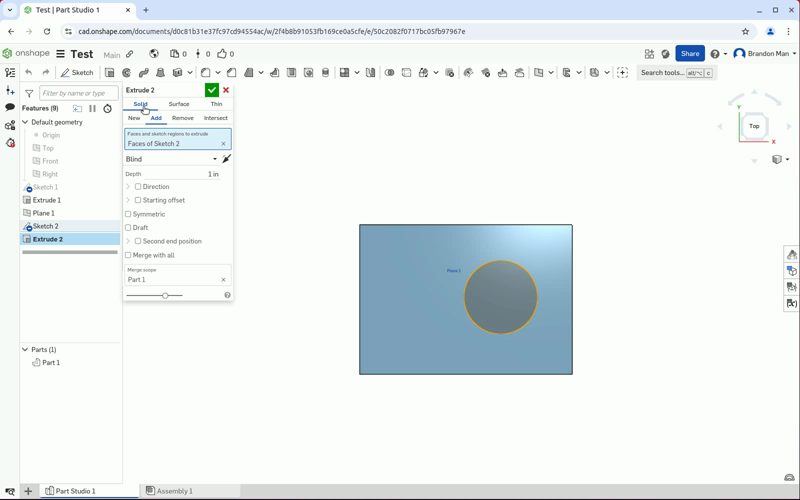
mouse_move(186, 120)
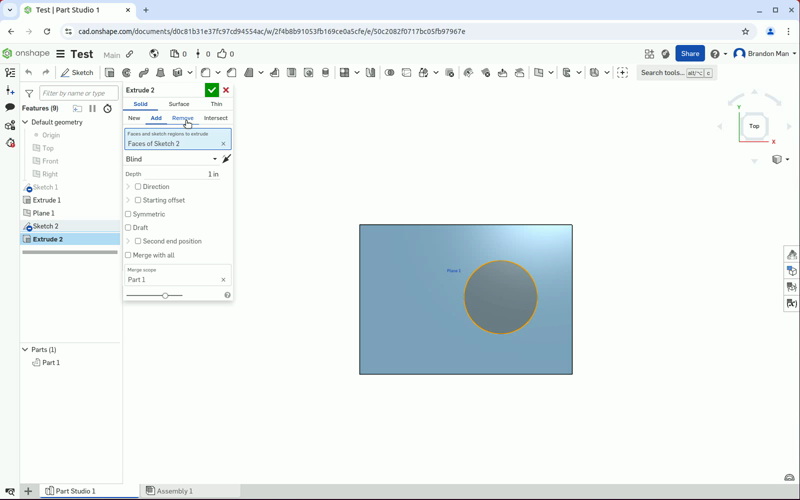
click(186, 120)
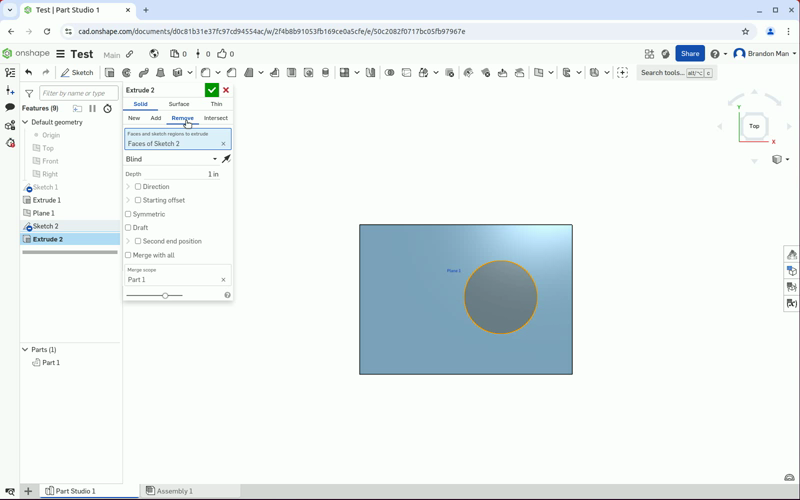
key(tab, 4)
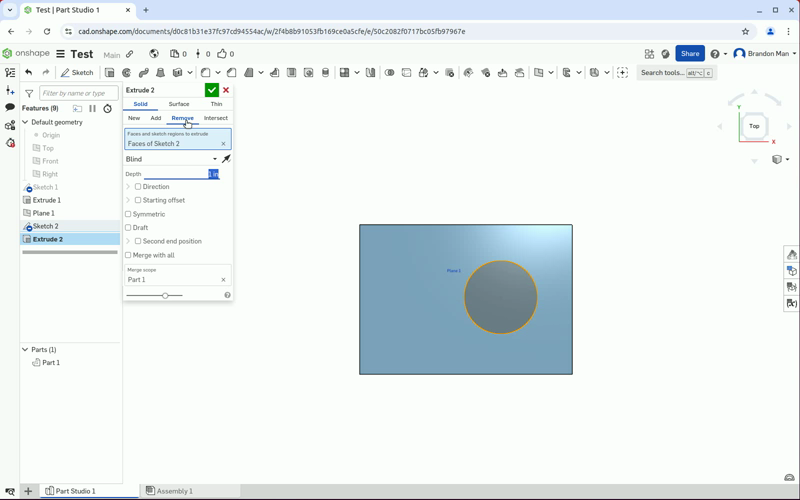
text(1.444)
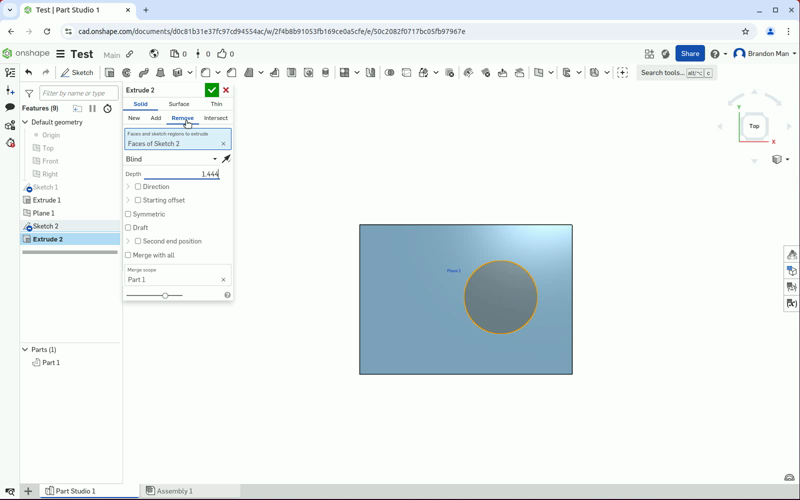
key(tab, 6)
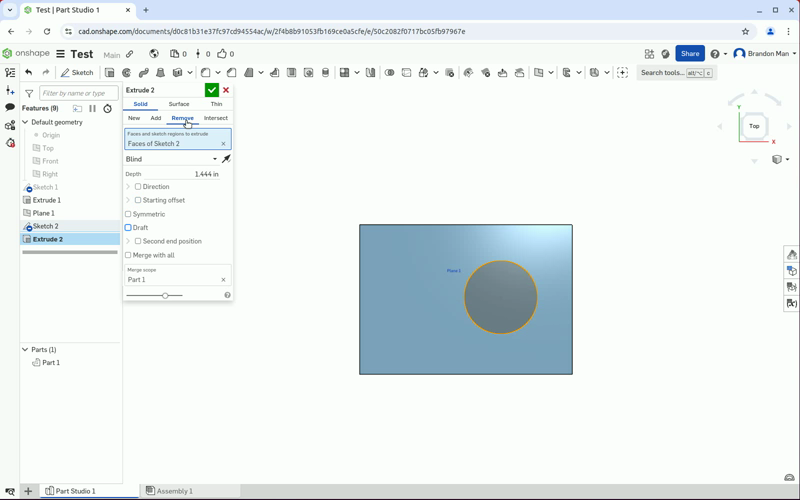
key(space)
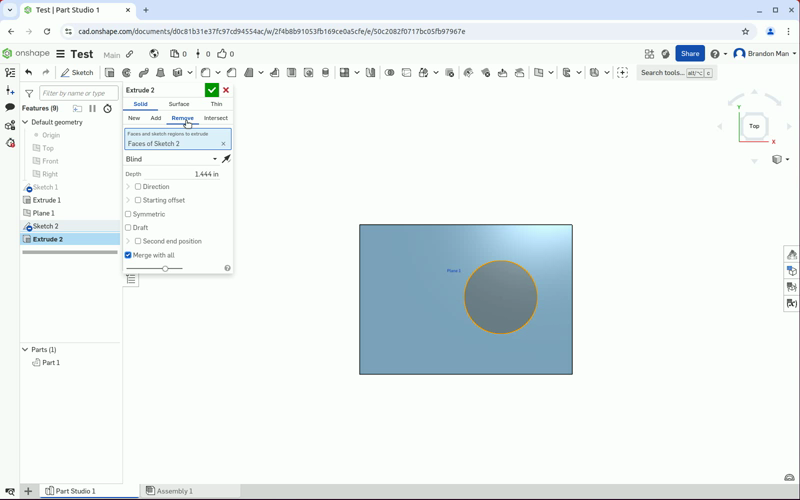
key(enter)
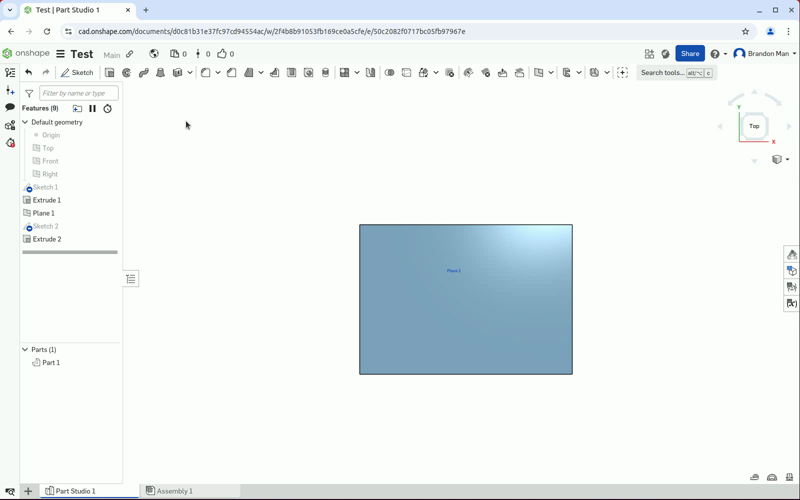
key(shift+h)
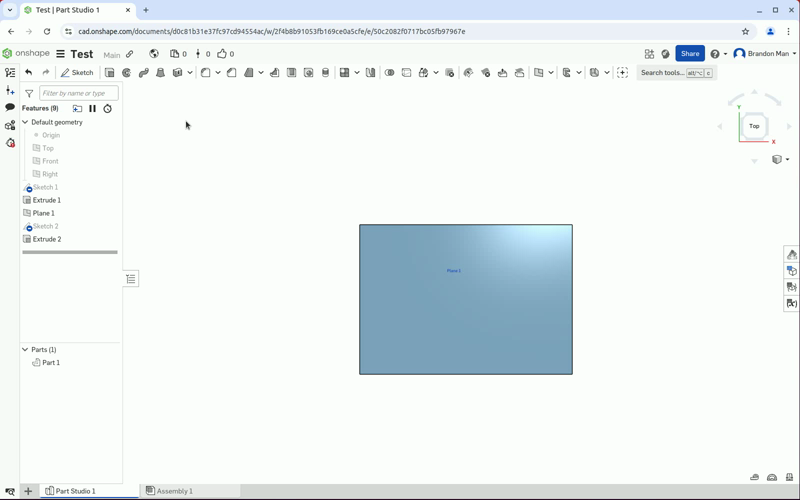
key(shift+h)
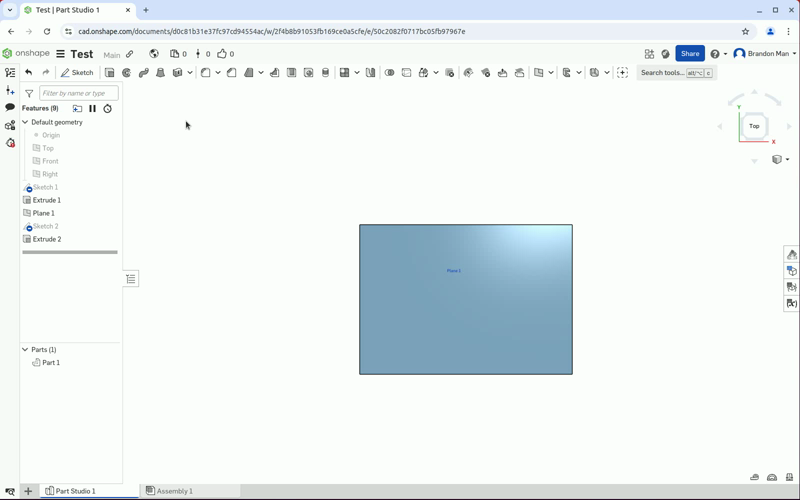
key(shift+7)
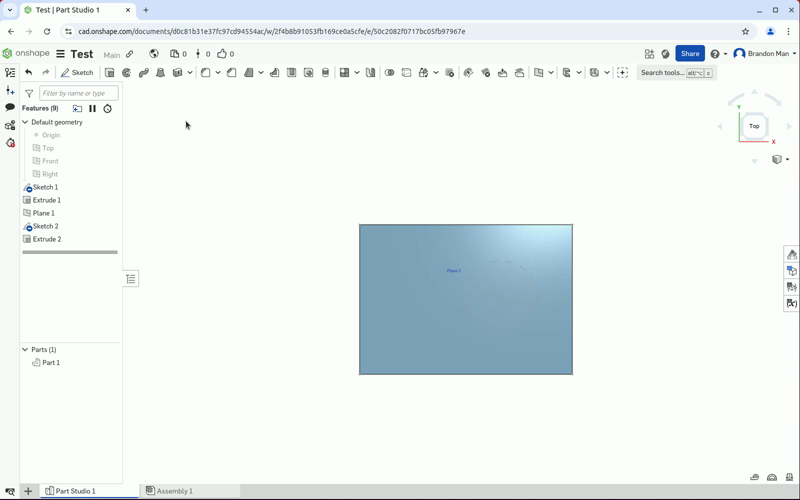
key(up, 3)
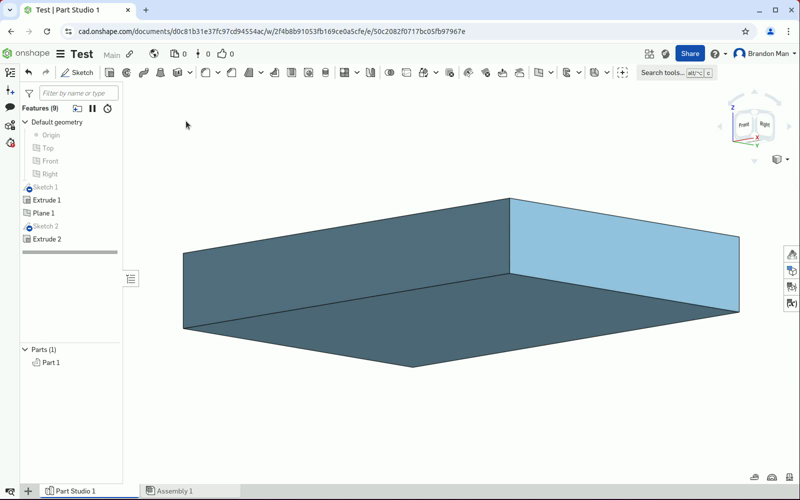
key(left, 3)
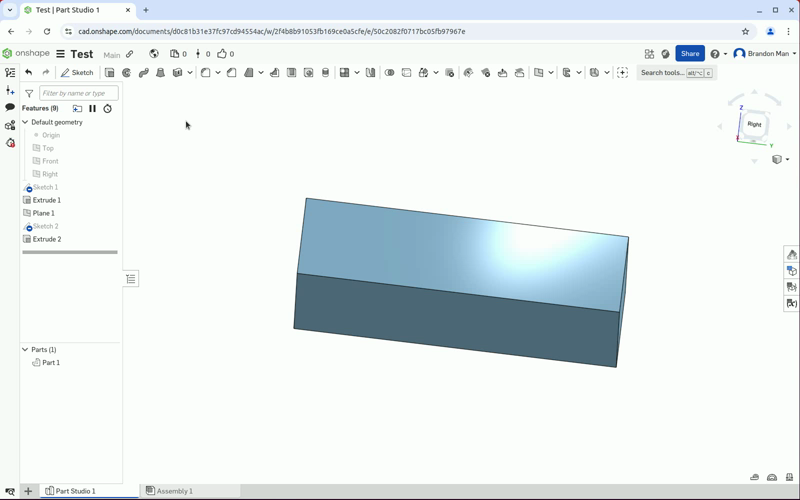
key(right, 3)
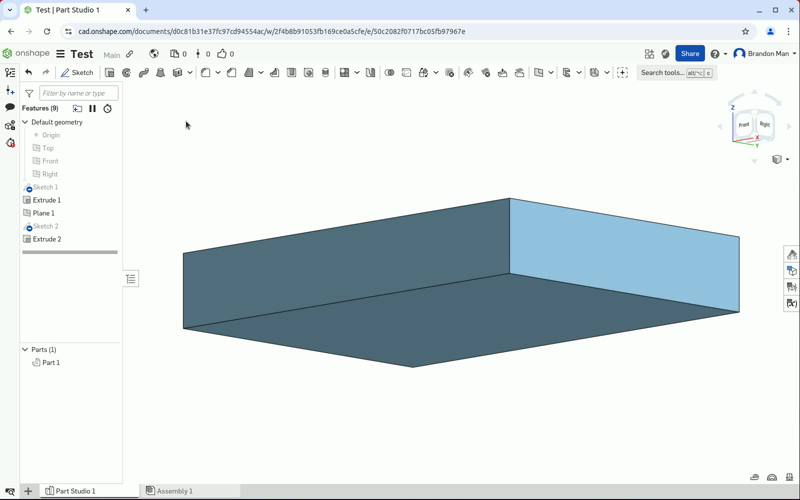
key(down, 3)
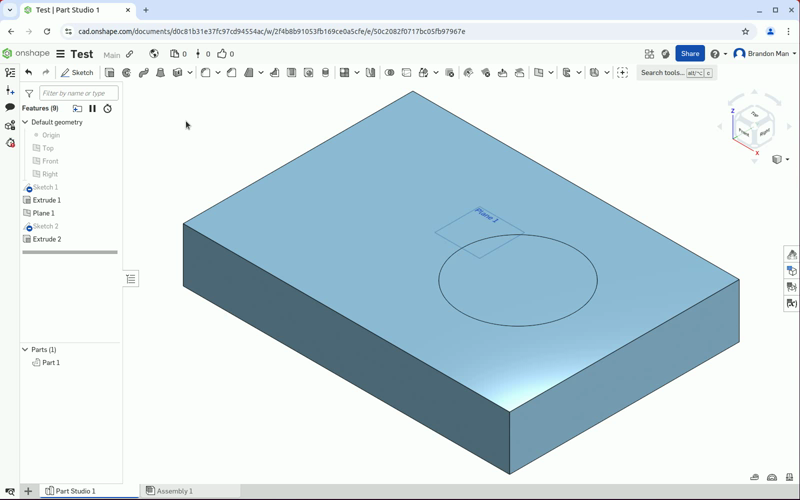
mouse_move(73, 189)
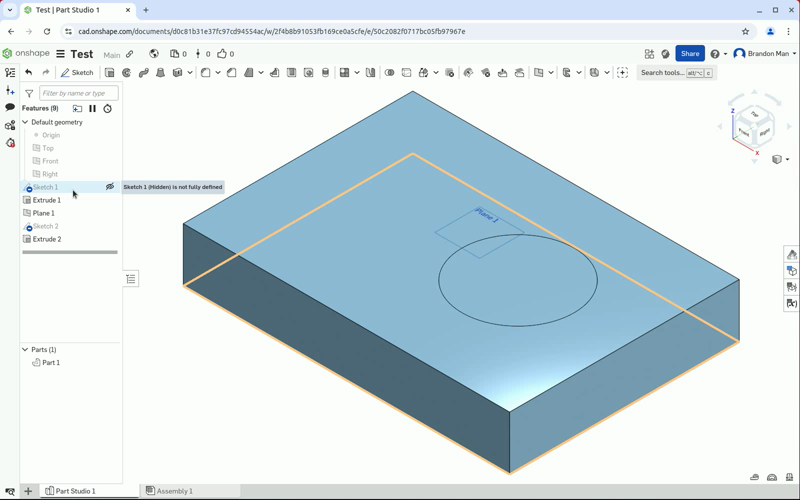
click(73, 189)